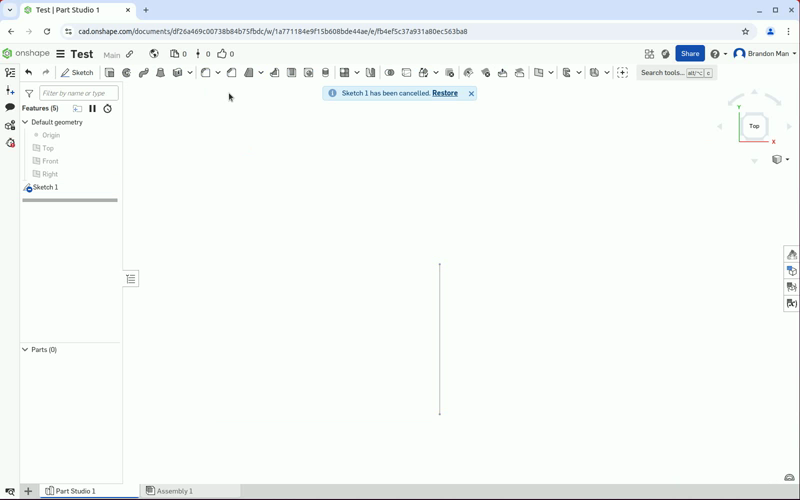
key(shift+h)
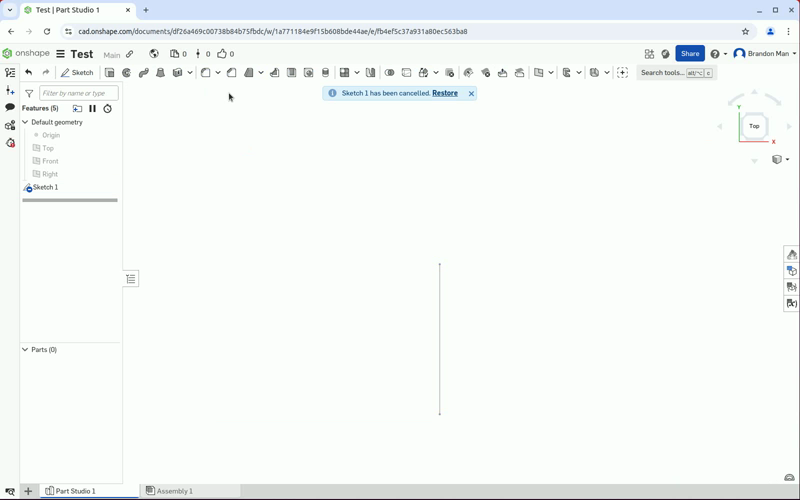
key(shift+s)
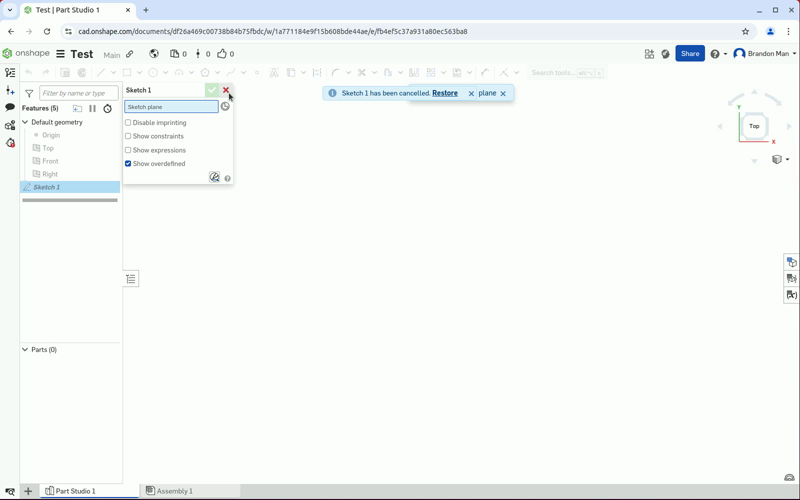
mouse_move(73, 150)
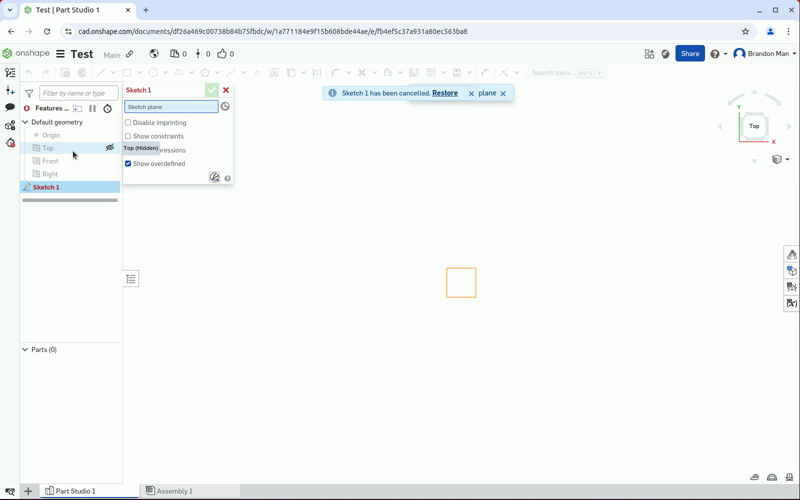
click(73, 150)
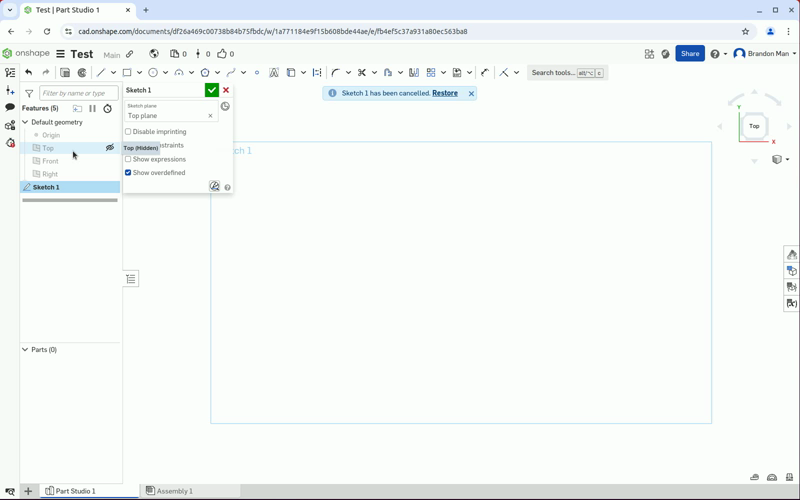
mouse_move(73, 352)
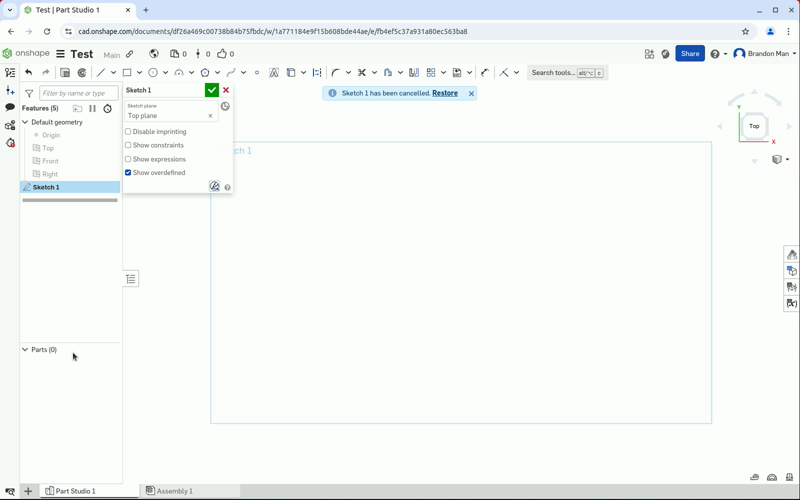
key(y)
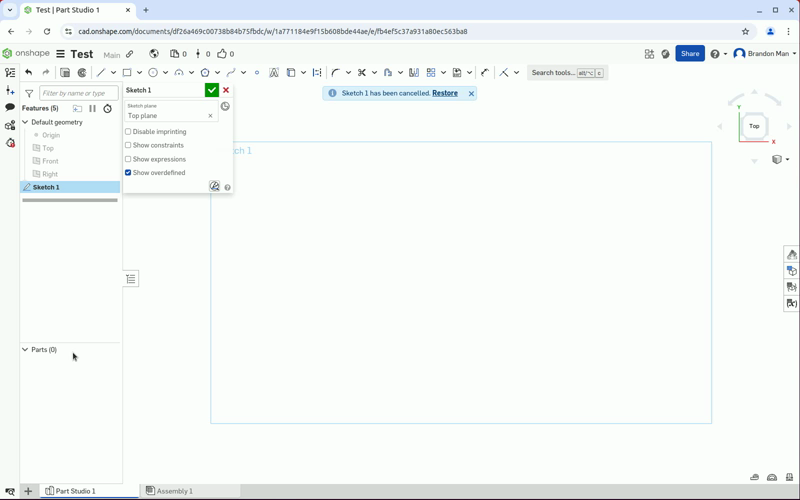
key(c)
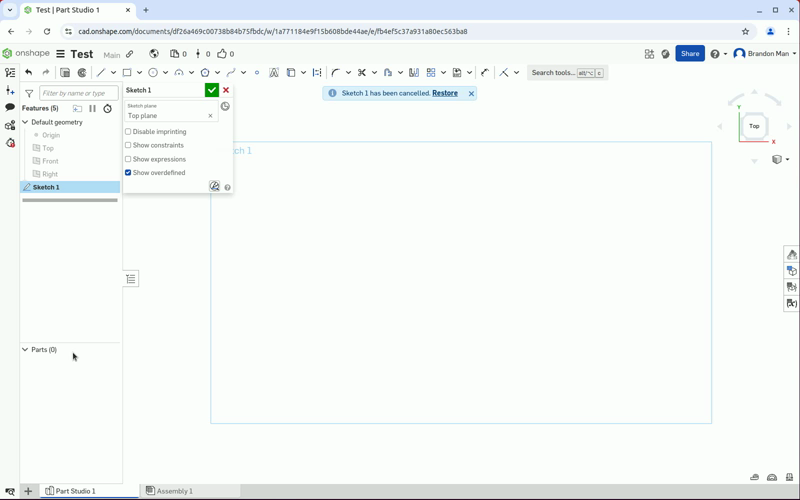
key_down(shift)
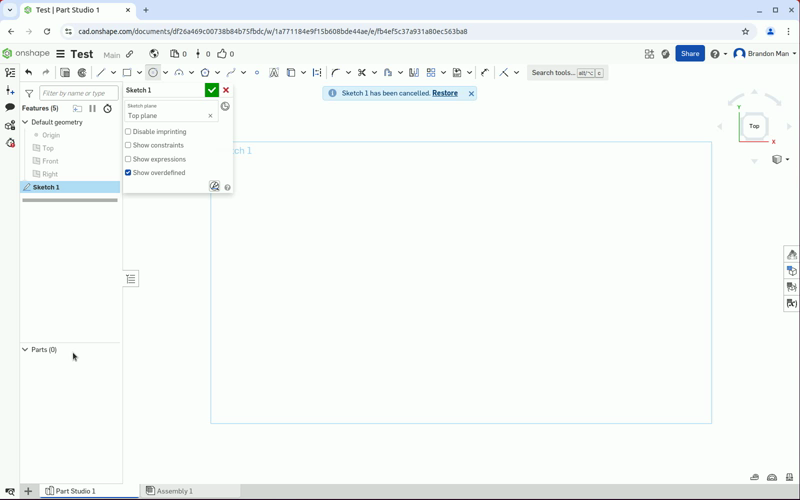
mouse_move(461, 282)
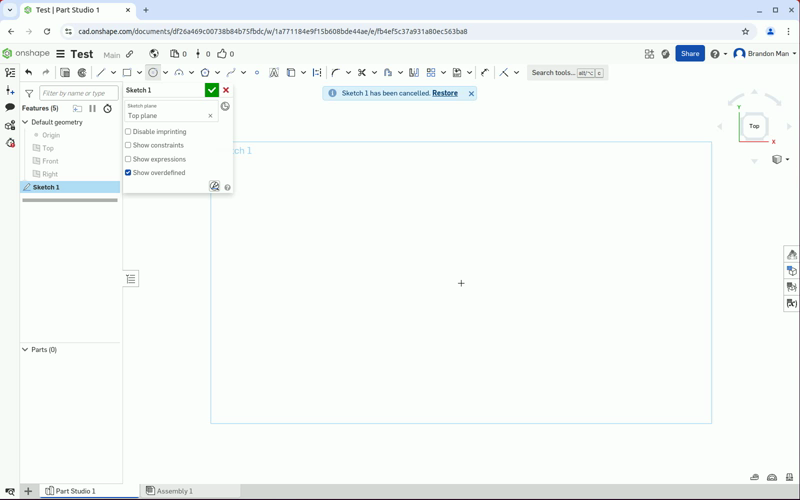
click(461, 282)
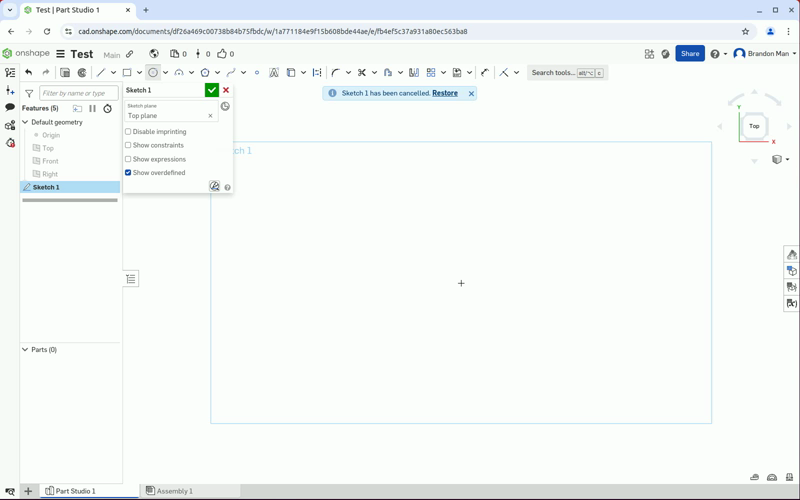
key_up(shift)
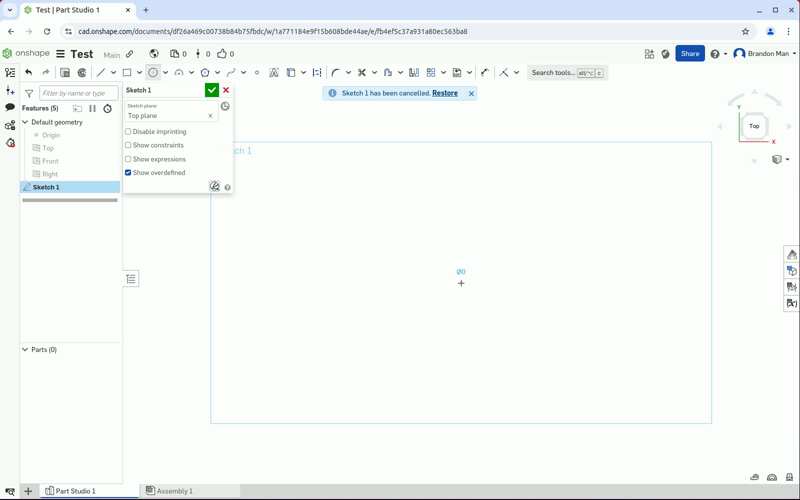
mouse_move(574, 282)
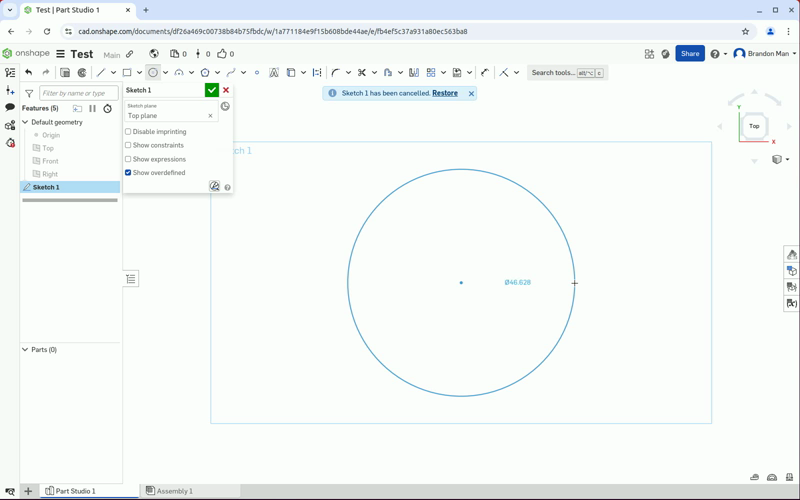
click(574, 282)
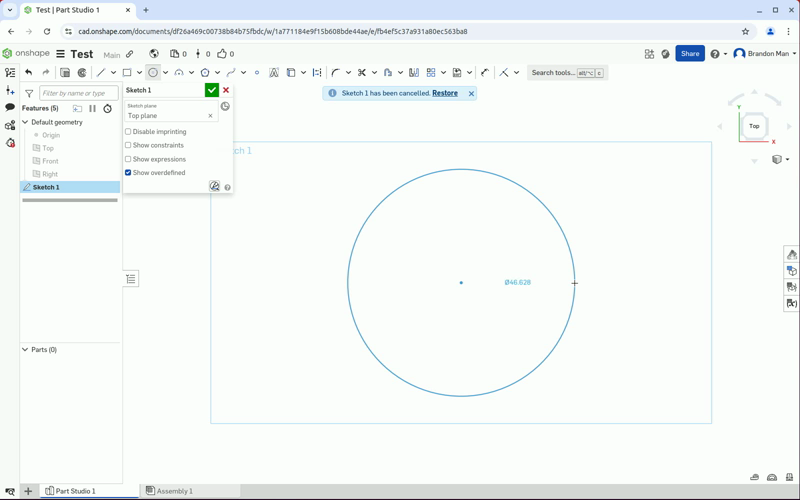
key(esc)
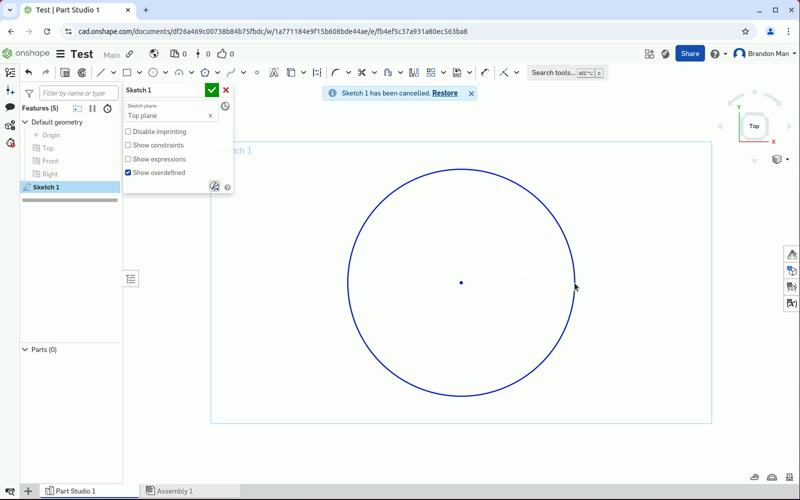
key(c)
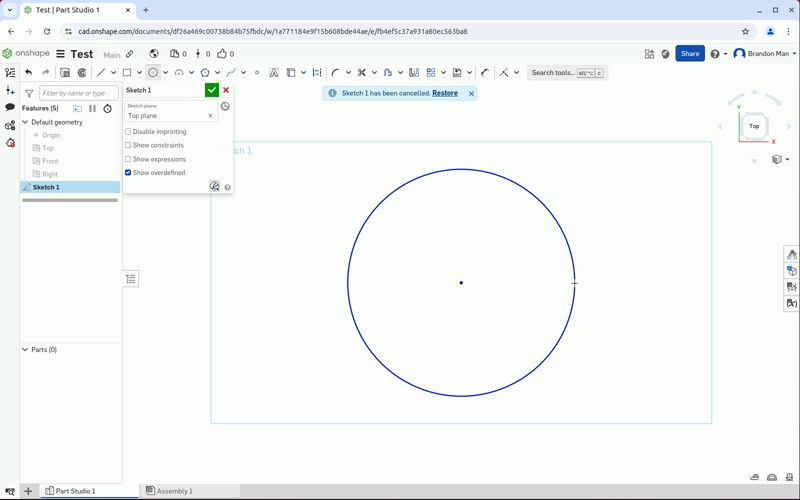
key_down(shift)
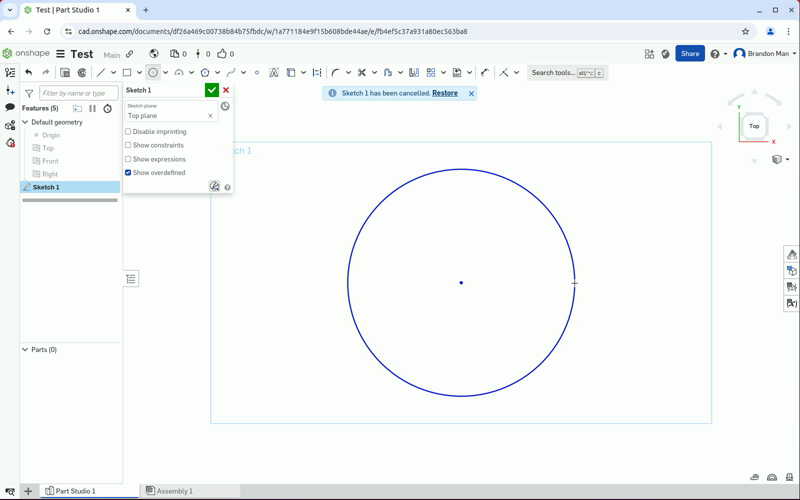
mouse_move(461, 282)
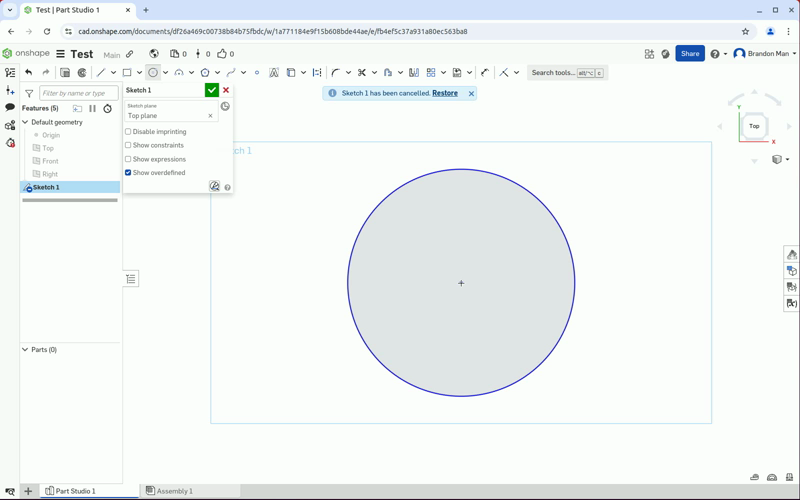
click(461, 282)
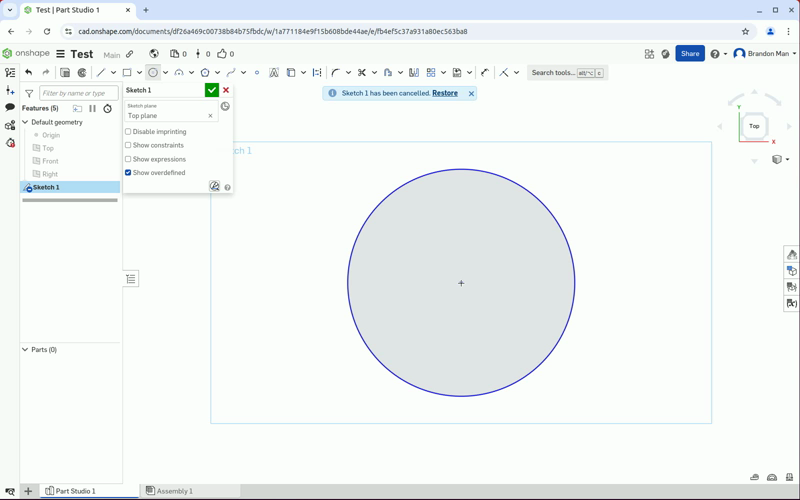
key_up(shift)
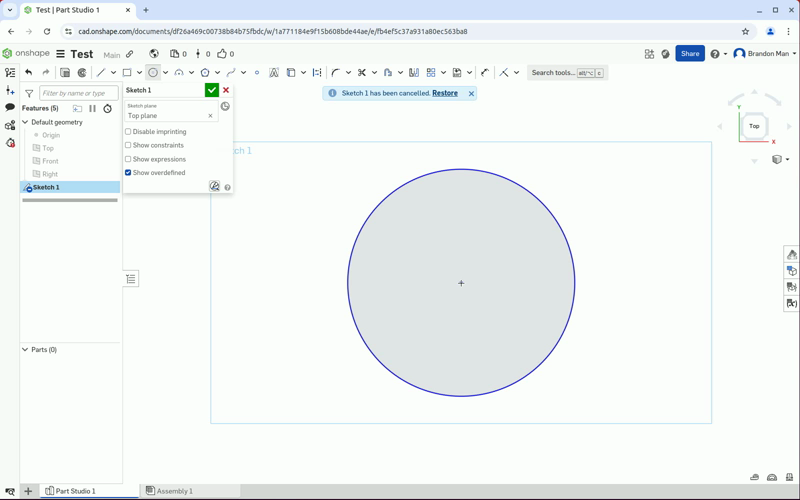
mouse_move(485, 282)
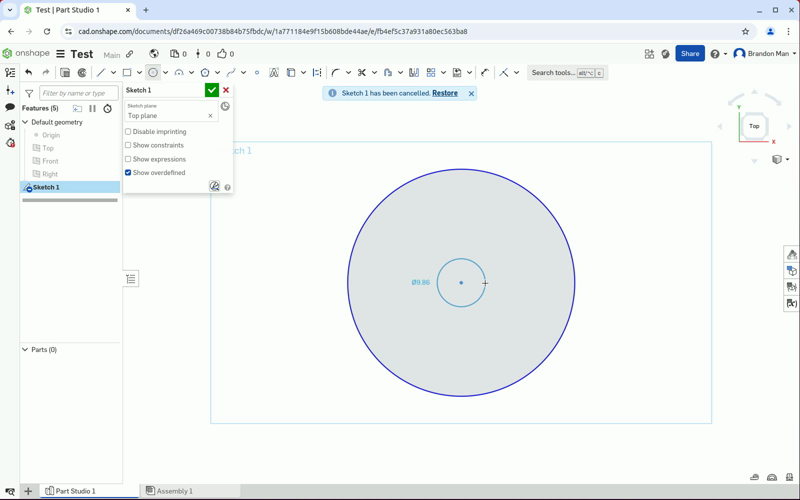
click(485, 282)
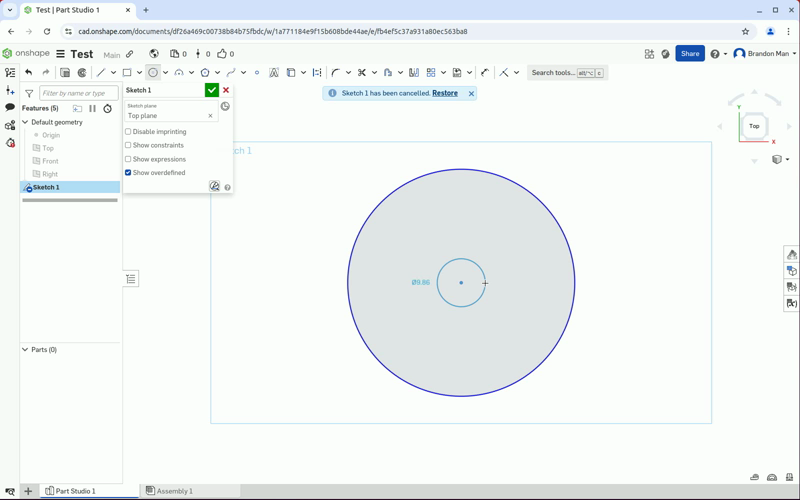
key(esc)
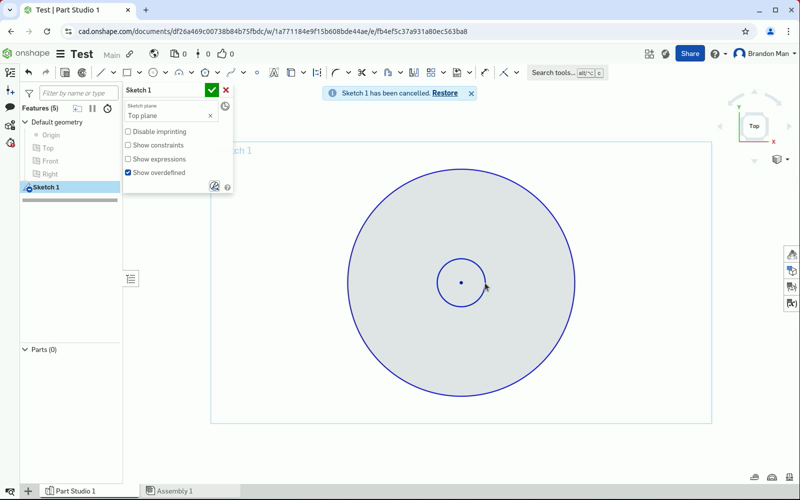
mouse_move(418, 314)
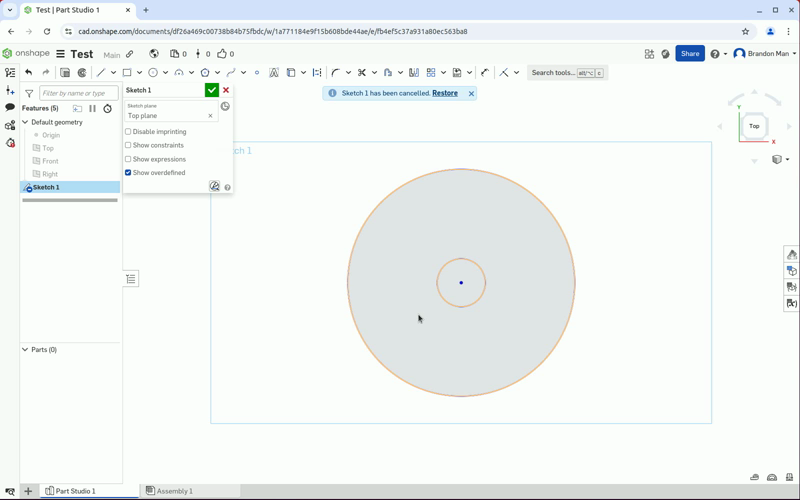
click(418, 314)
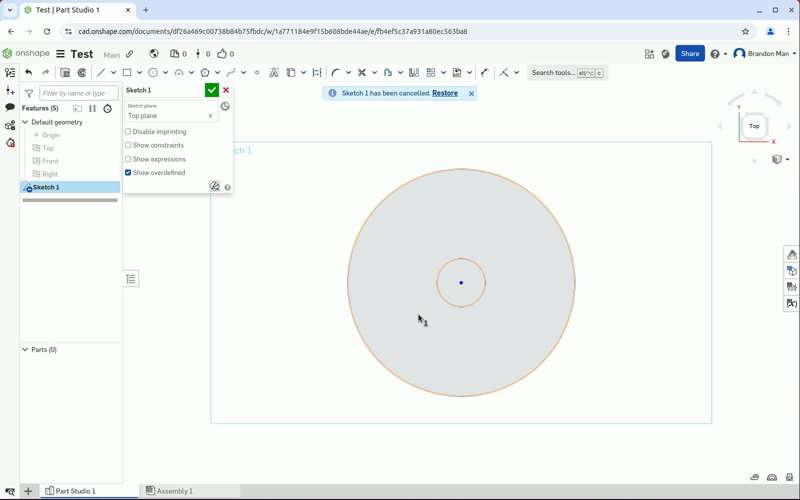
mouse_move(73, 352)
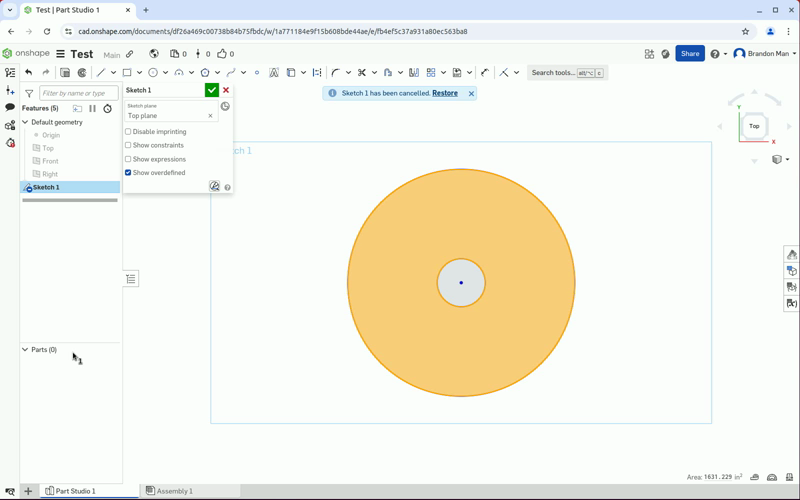
key(shift+y)
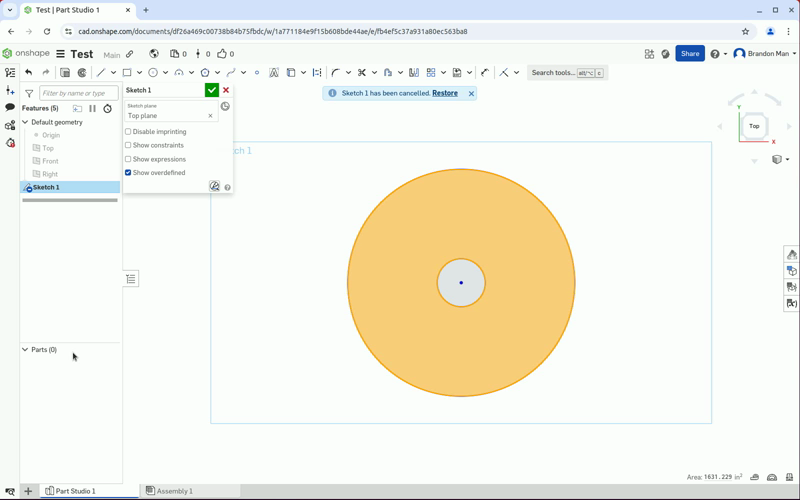
key(shift+e)
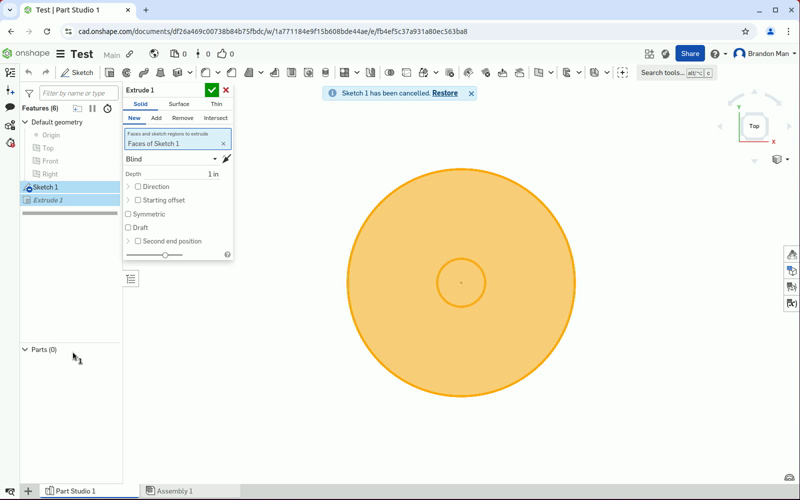
mouse_move(143, 106)
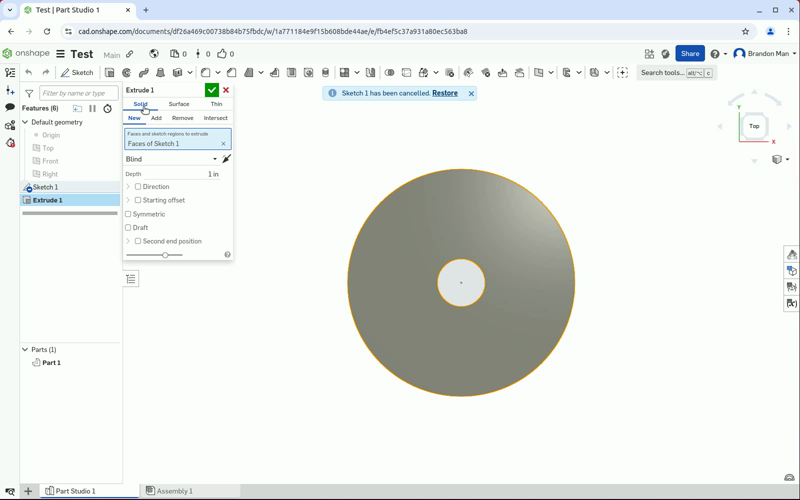
click(143, 106)
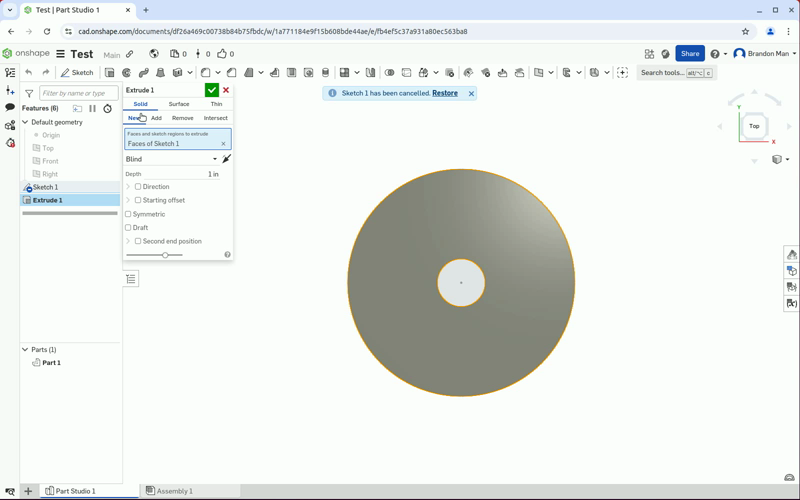
mouse_move(137, 120)
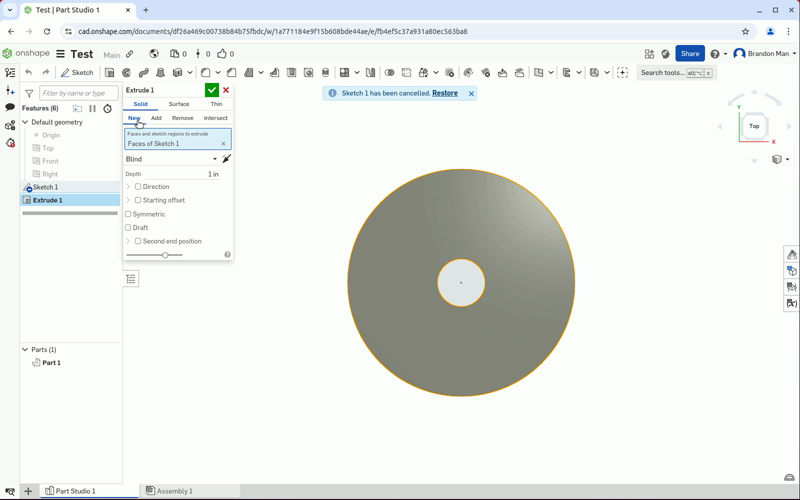
click(137, 120)
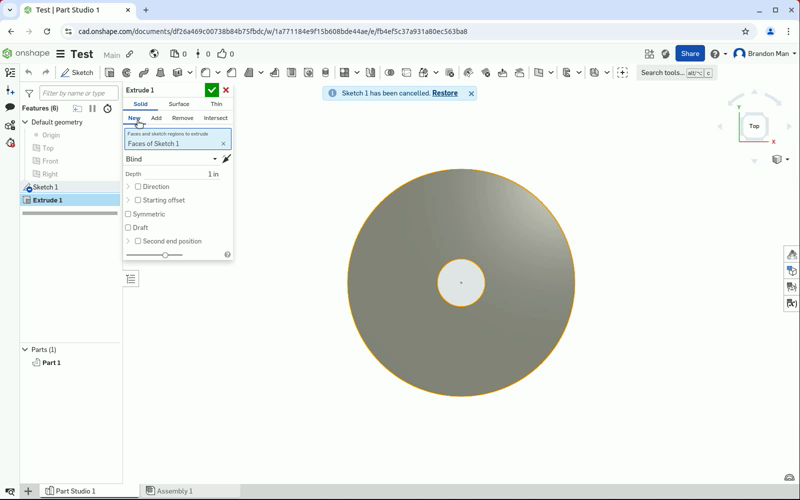
key(tab, 4)
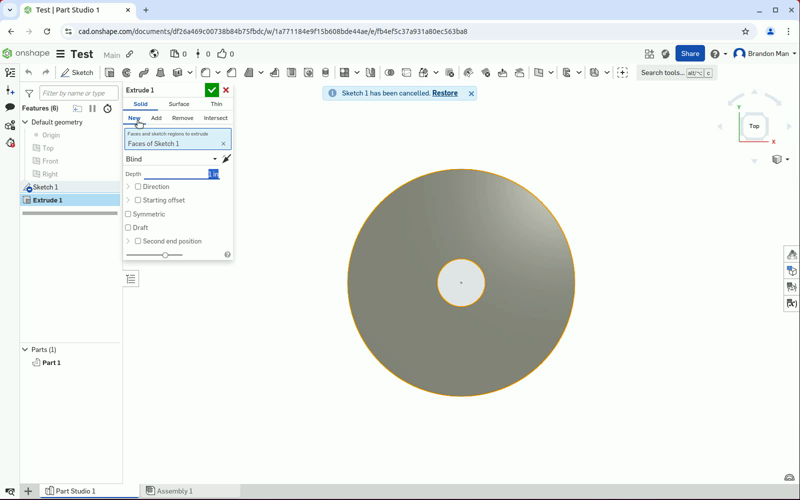
text(-3.129)
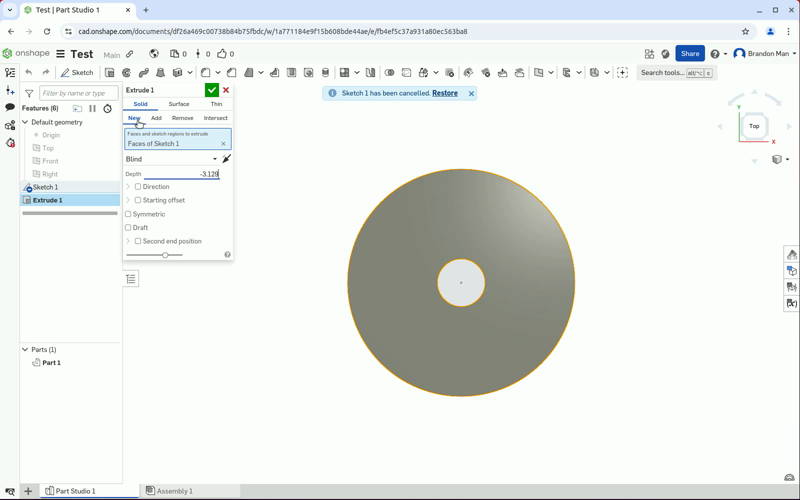
key(enter)
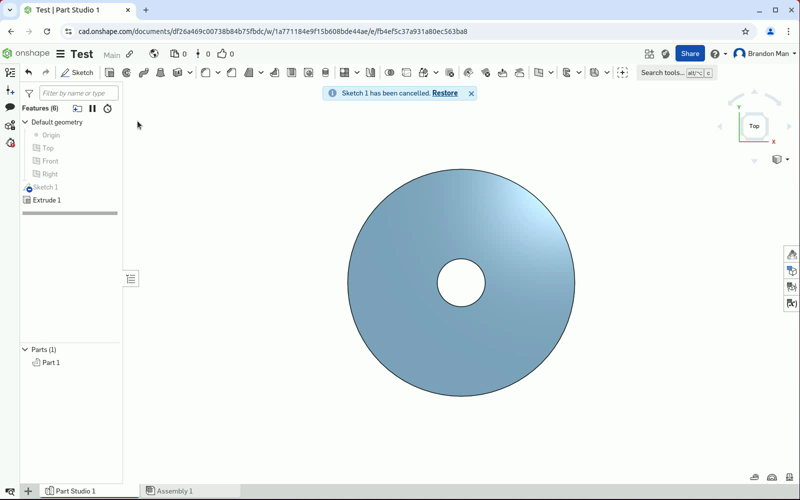
key(shift+h)
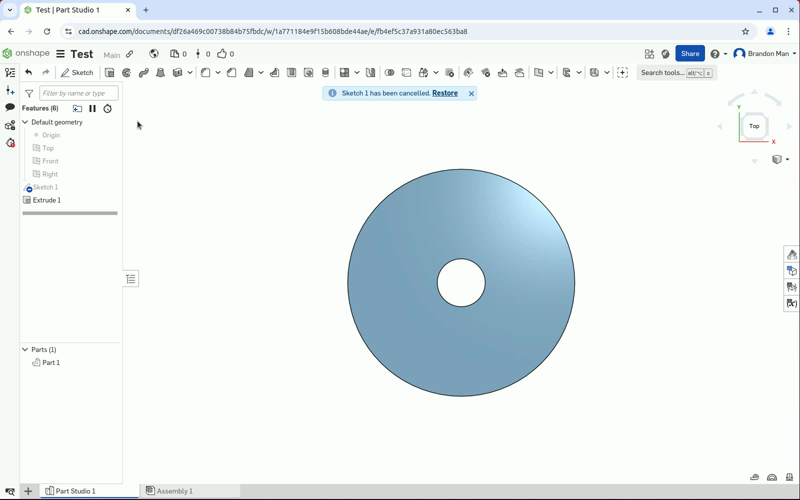
key(shift+h)
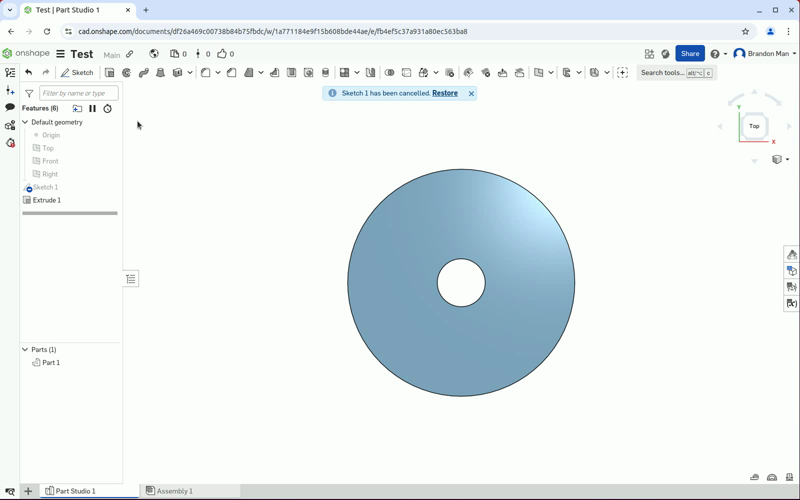
mouse_move(73, 189)
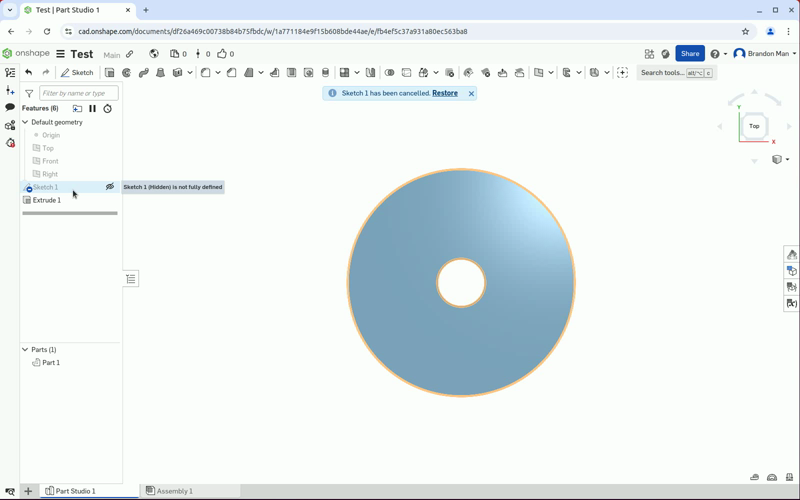
click(73, 189)
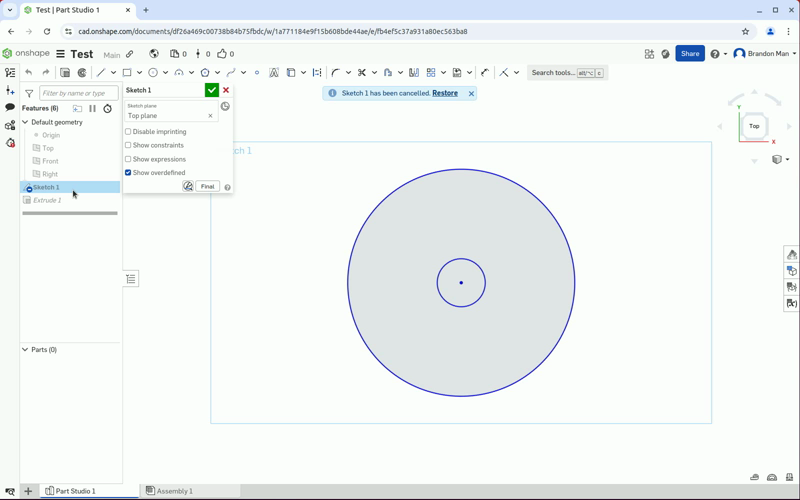
mouse_move(229, 92)
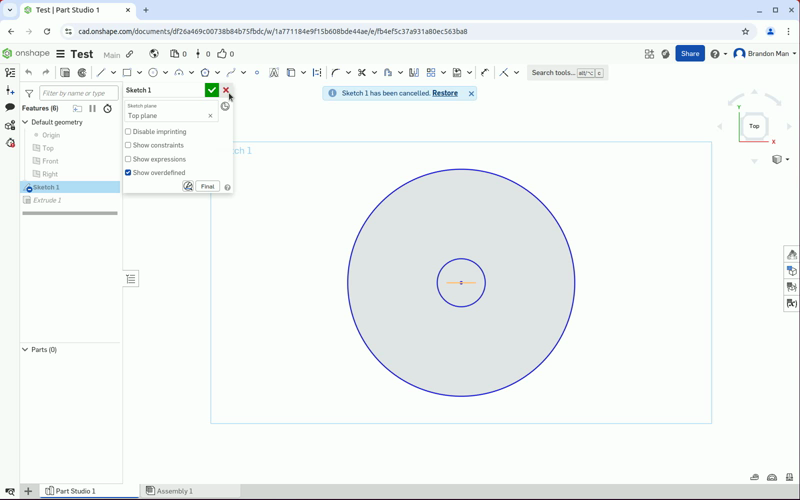
click(229, 92)
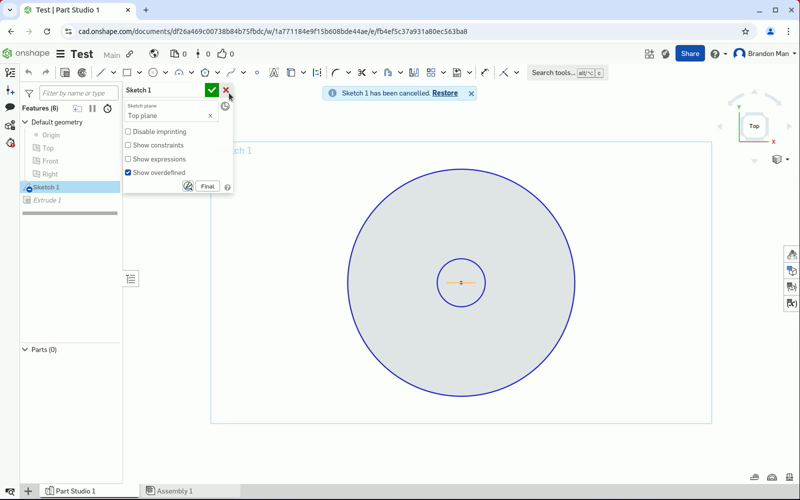
key(shift+s)
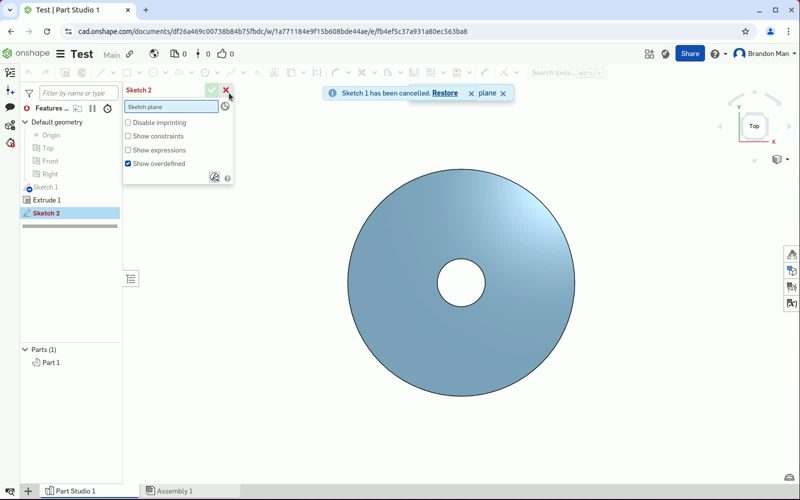
mouse_move(73, 150)
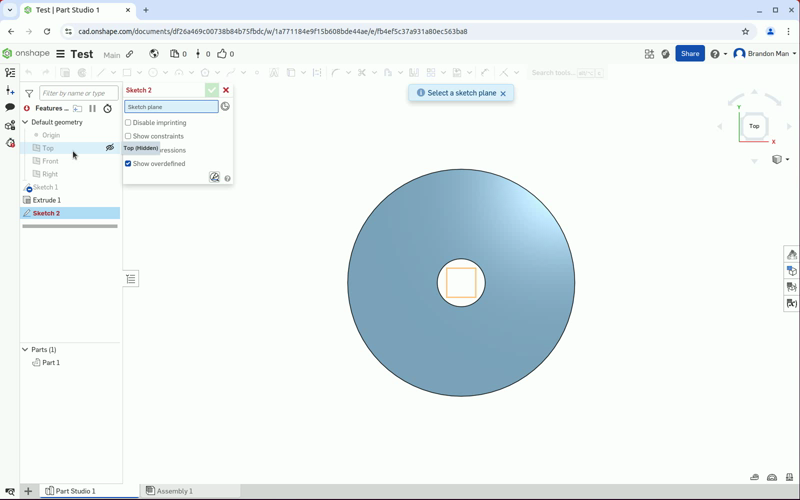
click(73, 150)
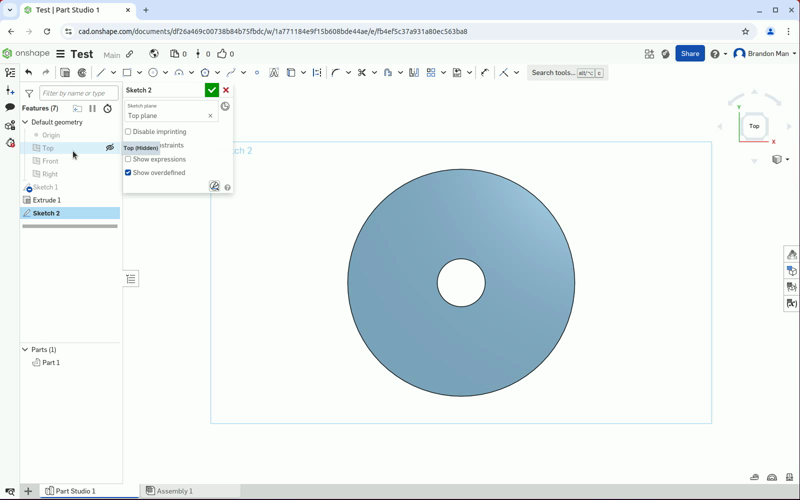
mouse_move(73, 352)
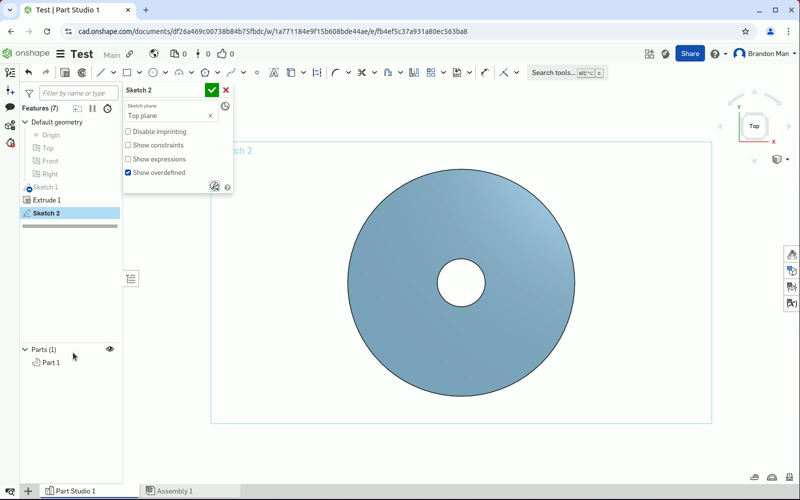
key(y)
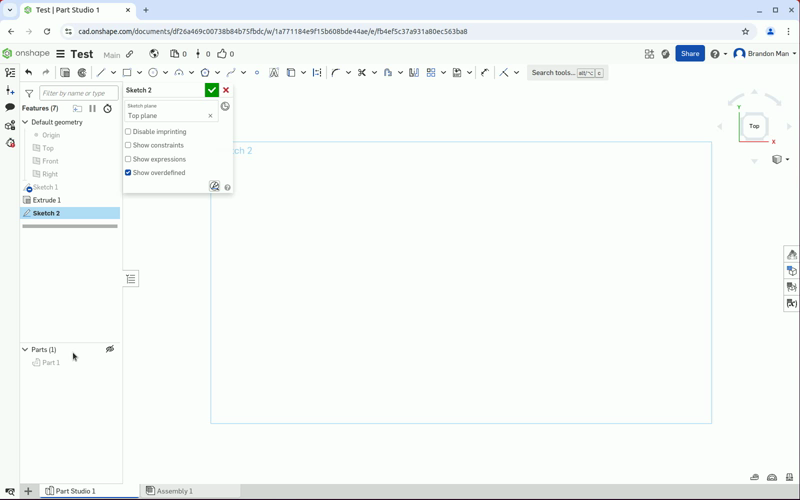
key(c)
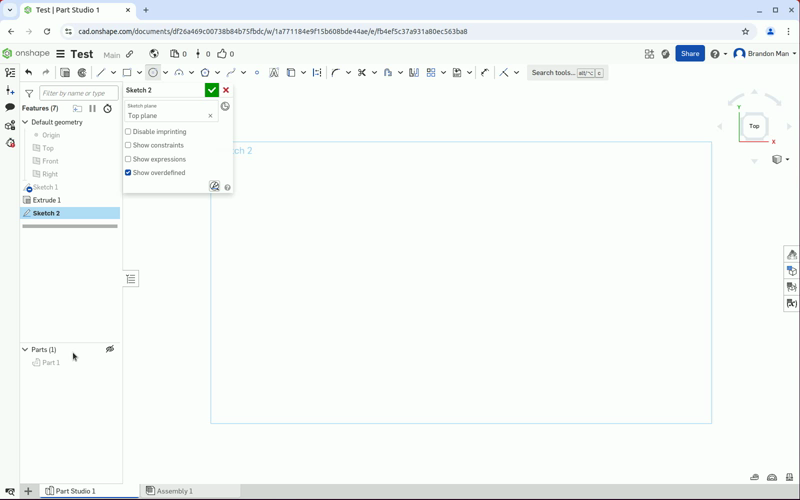
key_down(shift)
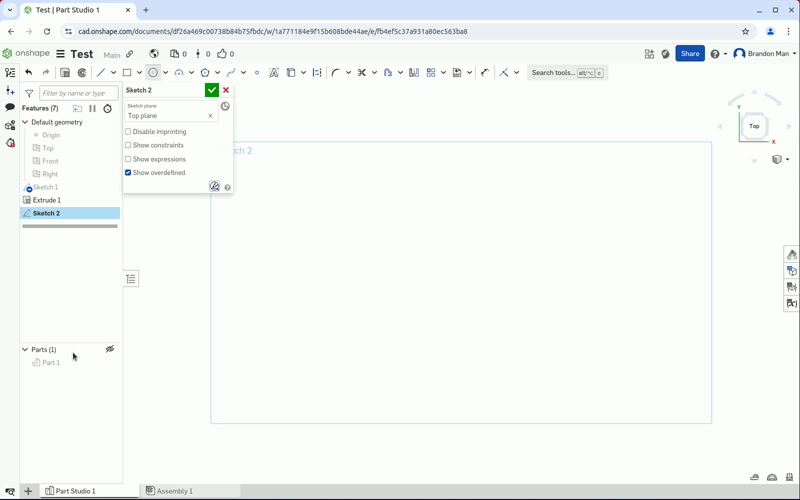
mouse_move(461, 282)
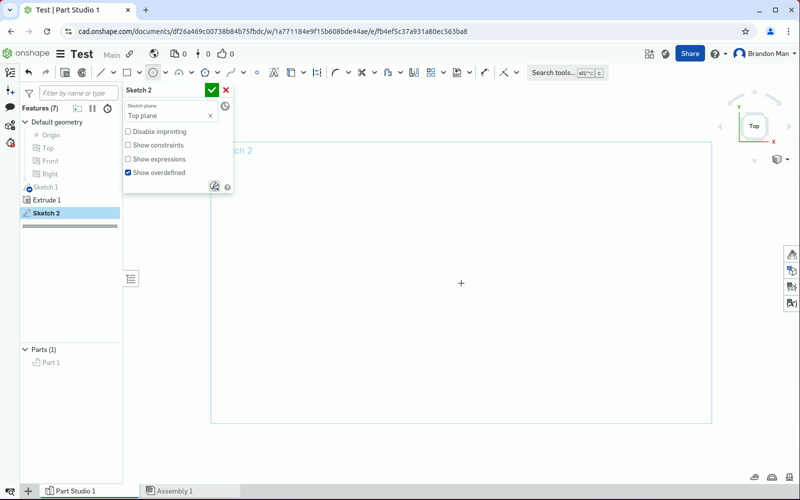
click(461, 282)
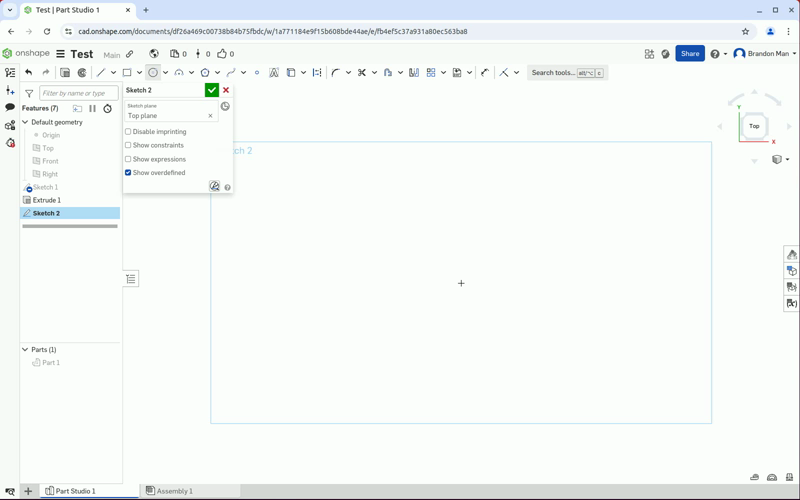
key_up(shift)
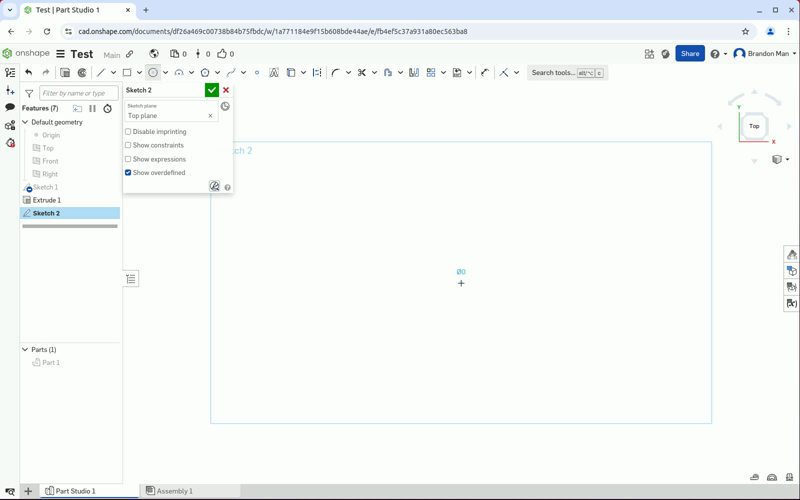
mouse_move(484, 282)
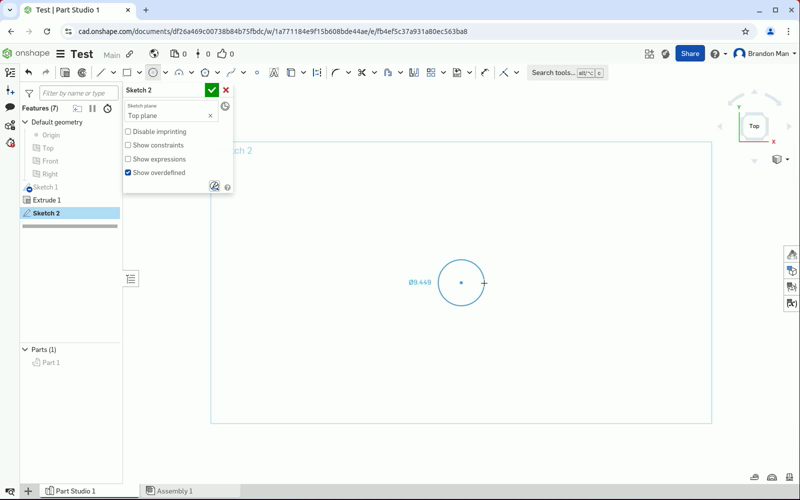
click(484, 282)
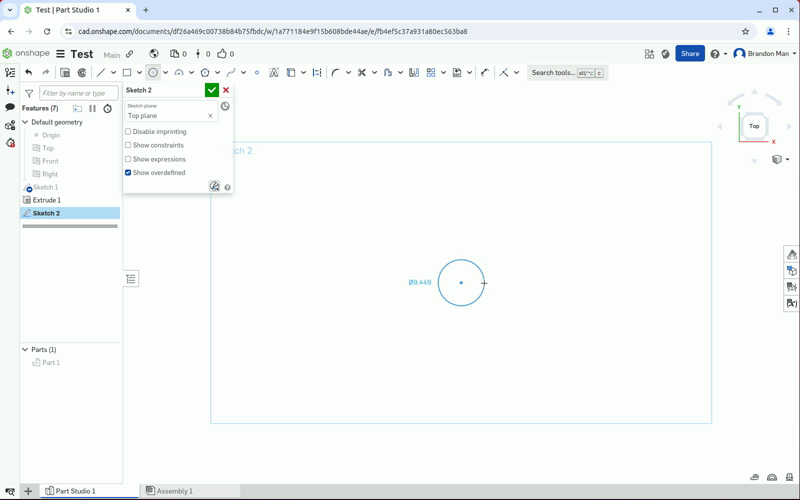
key(esc)
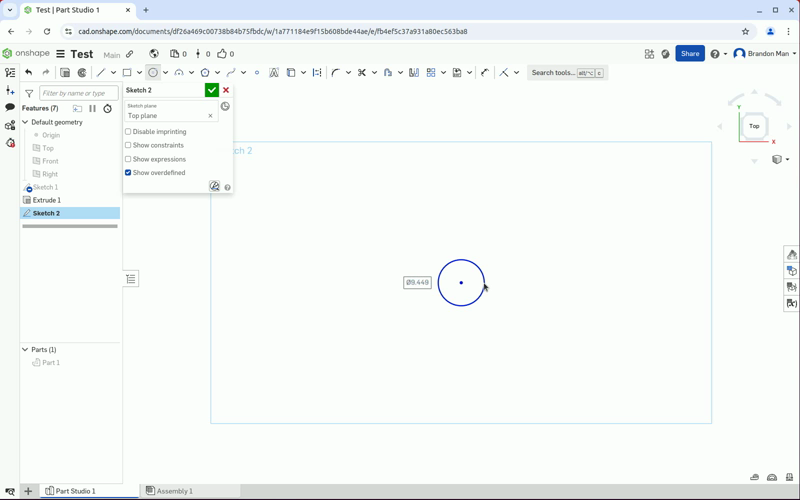
mouse_move(470, 299)
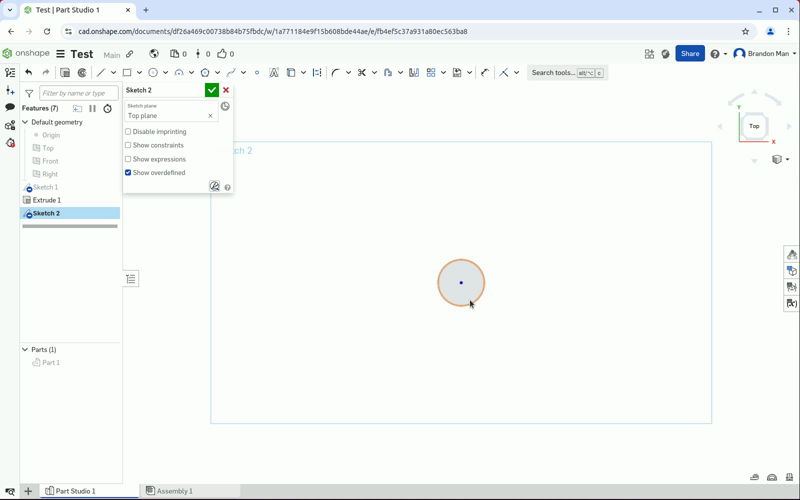
scroll(6)
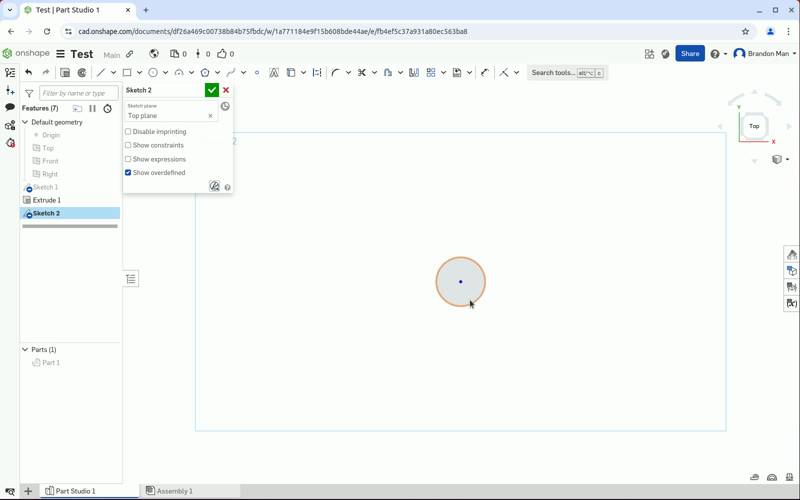
scroll(6)
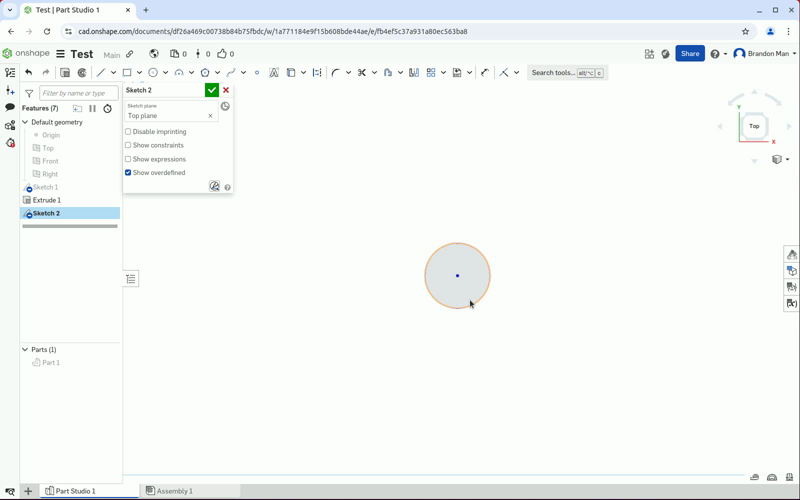
scroll(6)
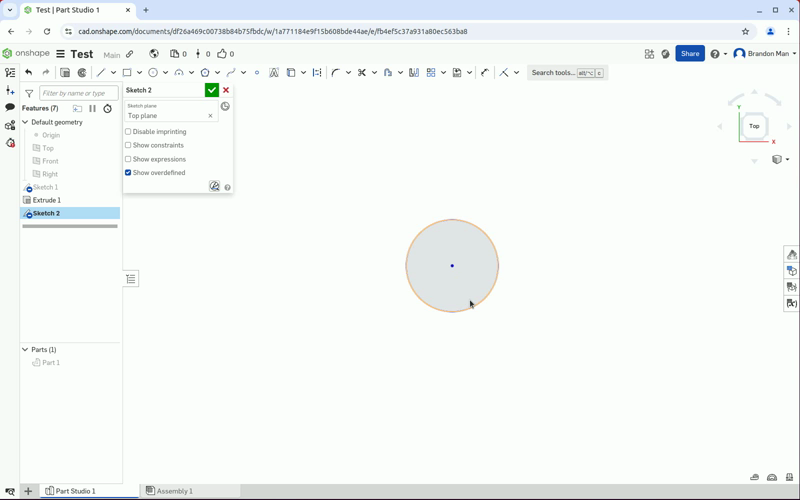
scroll(6)
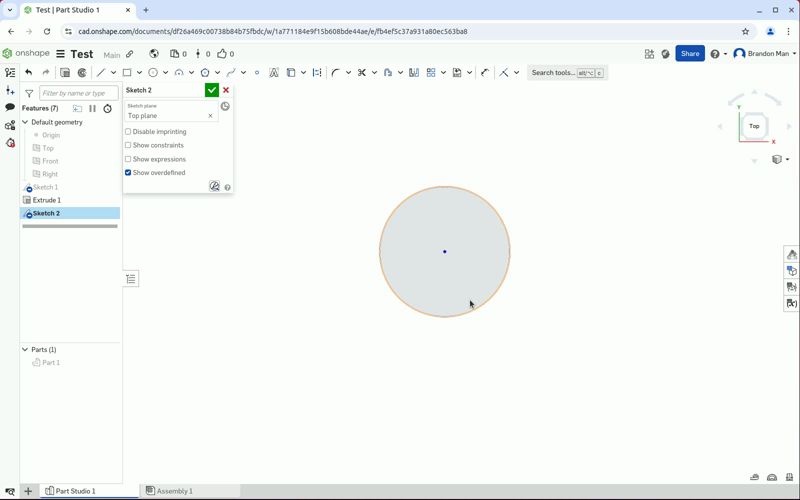
scroll(6)
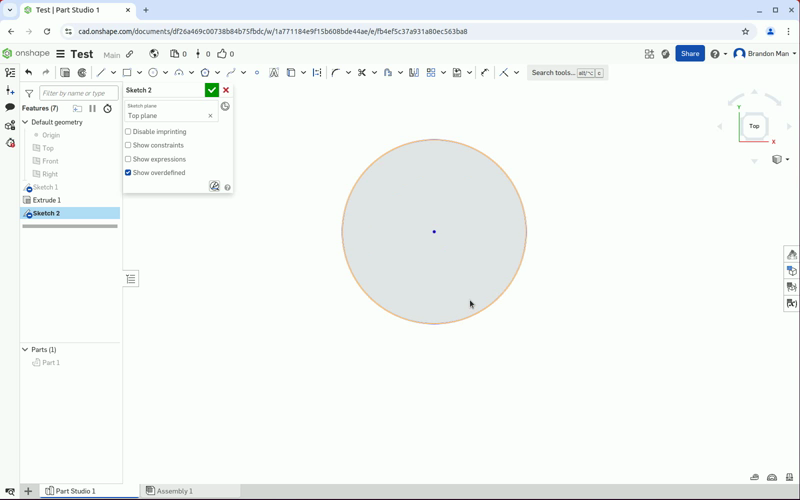
scroll(6)
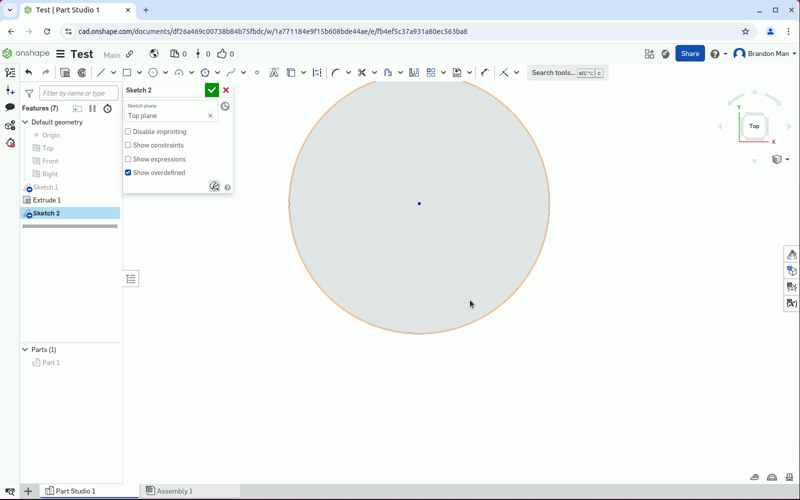
scroll(6)
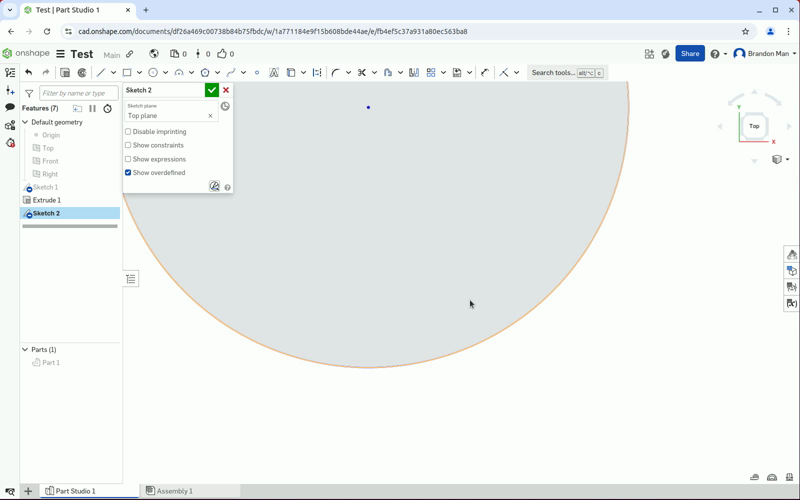
click(470, 299)
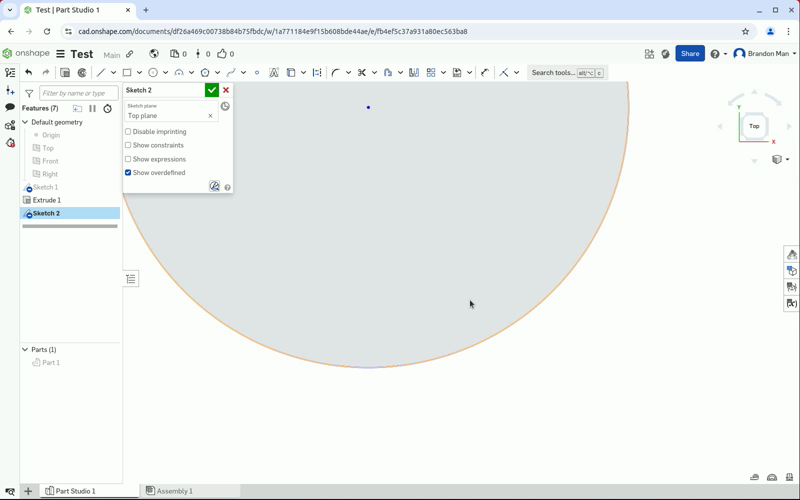
scroll(-6)
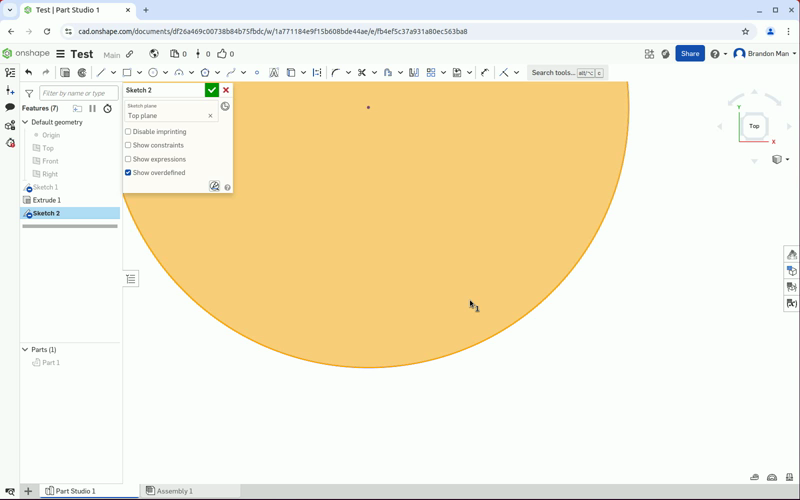
scroll(-6)
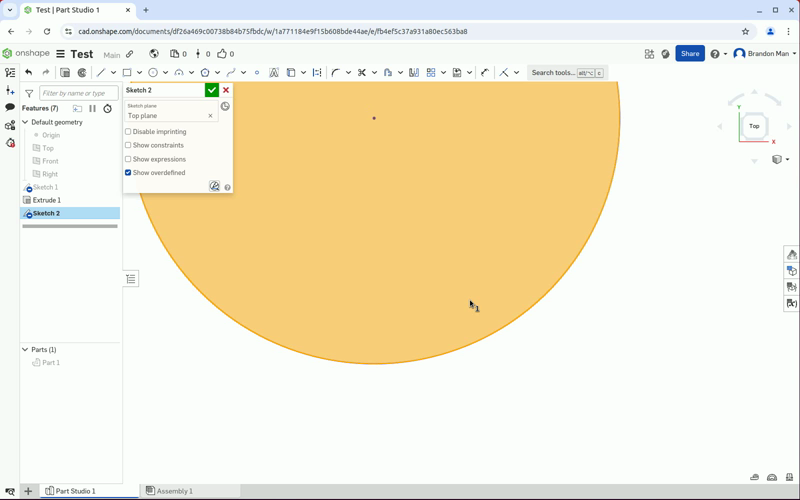
scroll(-6)
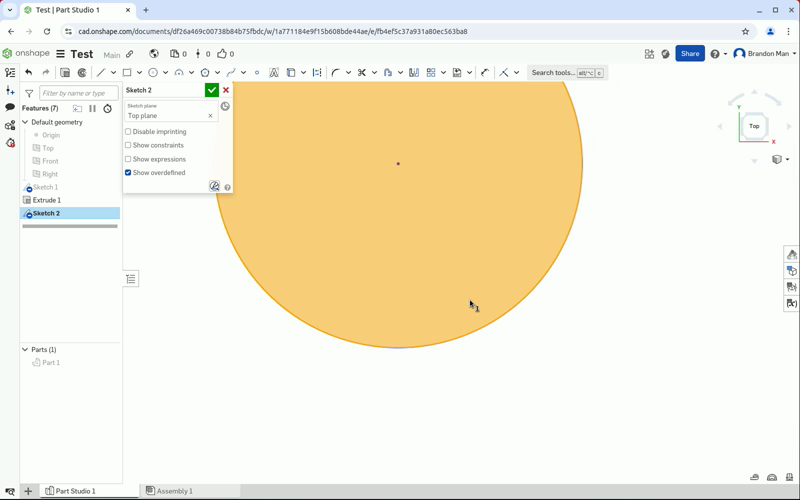
scroll(-6)
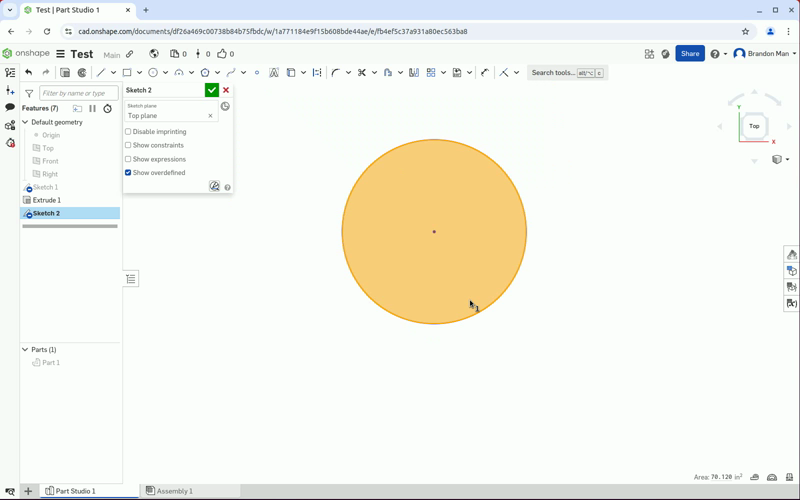
scroll(-6)
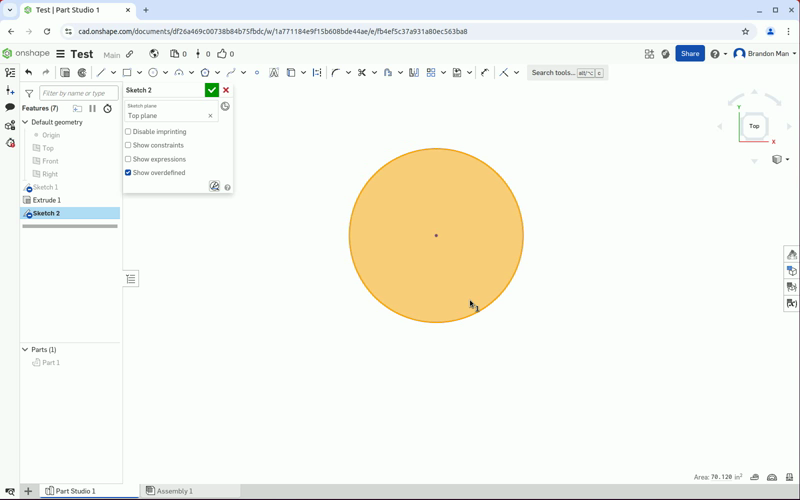
scroll(-6)
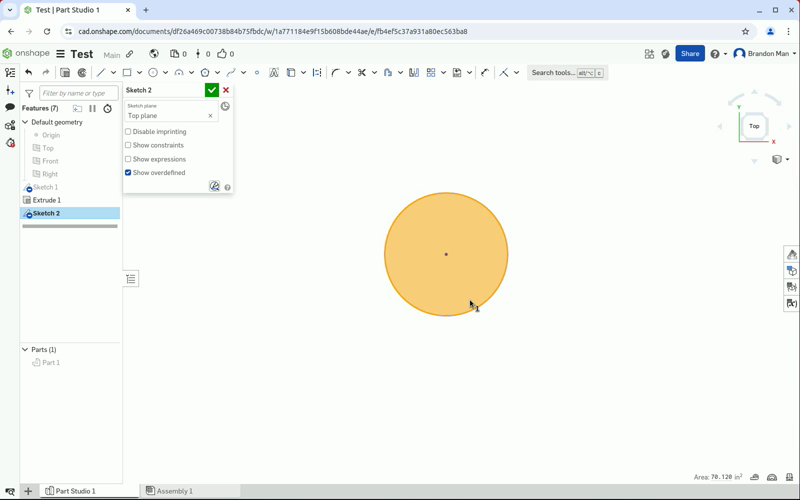
scroll(-6)
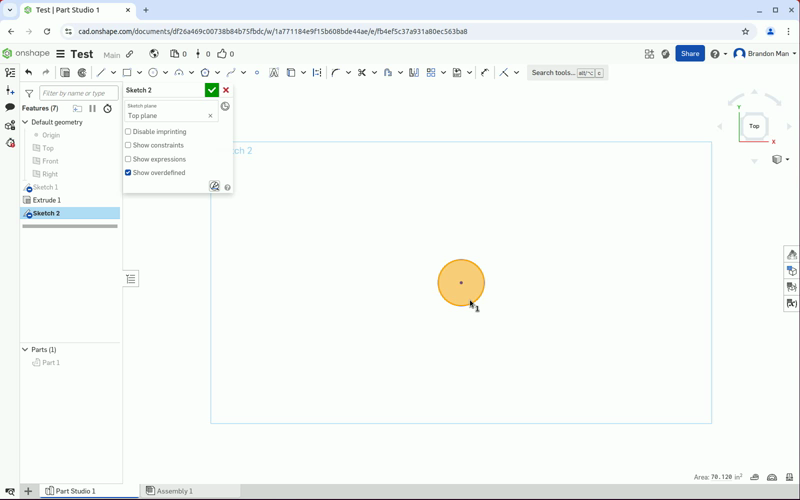
mouse_move(73, 352)
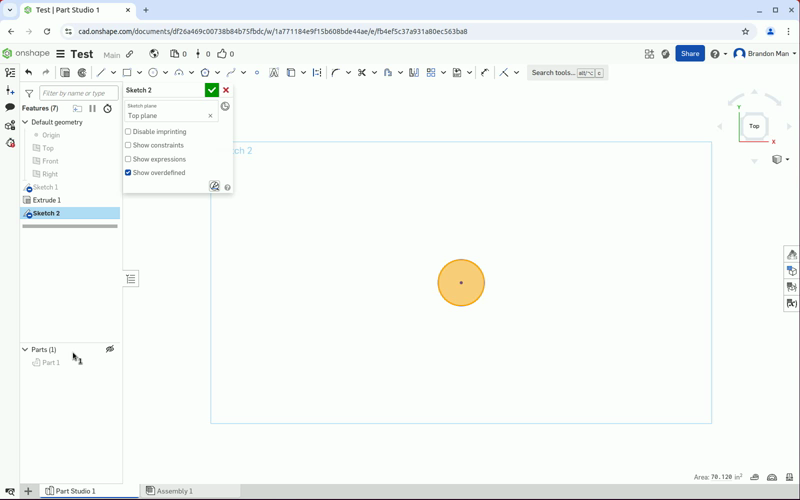
key(shift+y)
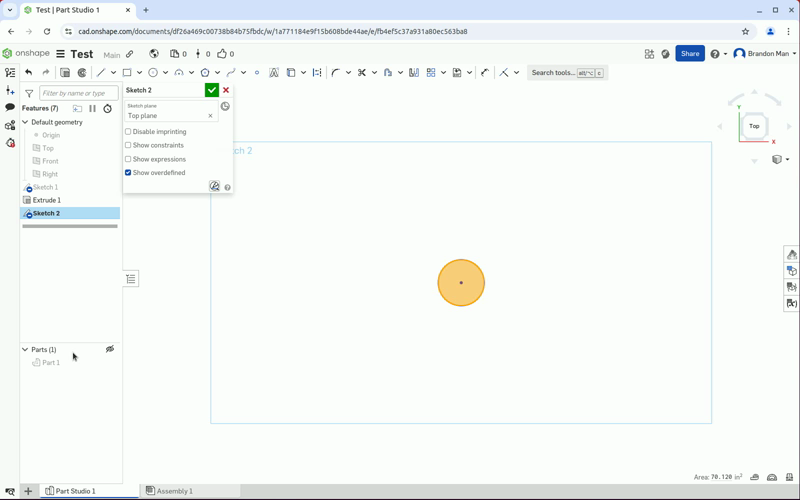
key(shift+e)
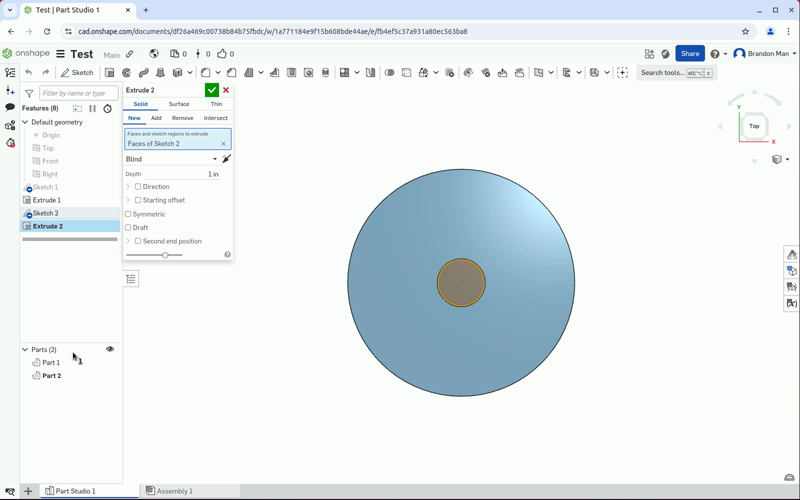
mouse_move(143, 106)
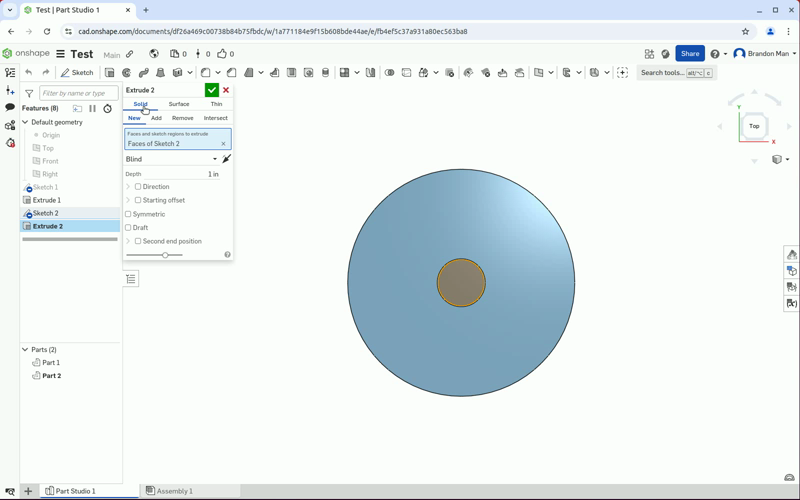
click(143, 106)
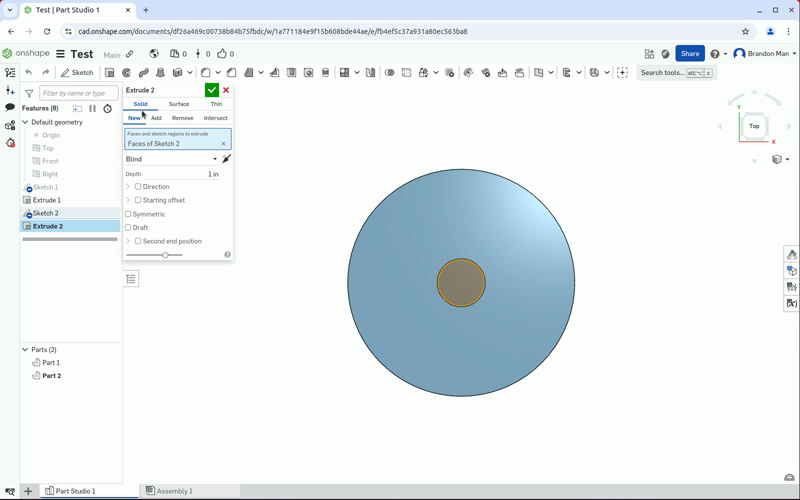
mouse_move(137, 120)
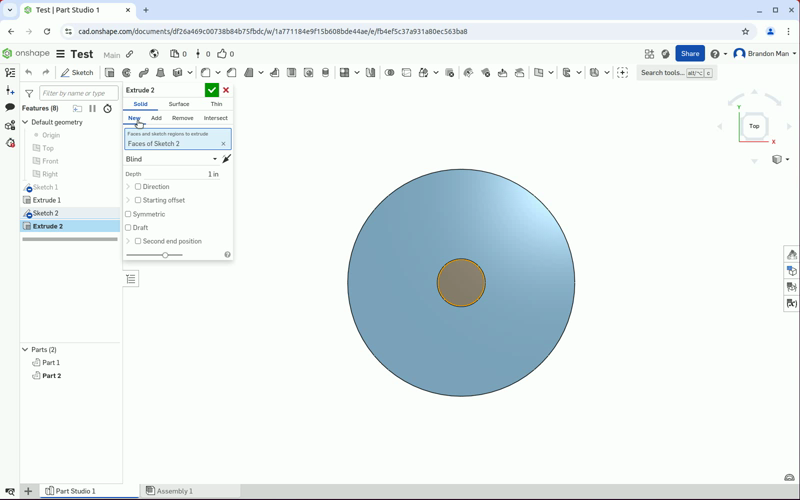
click(137, 120)
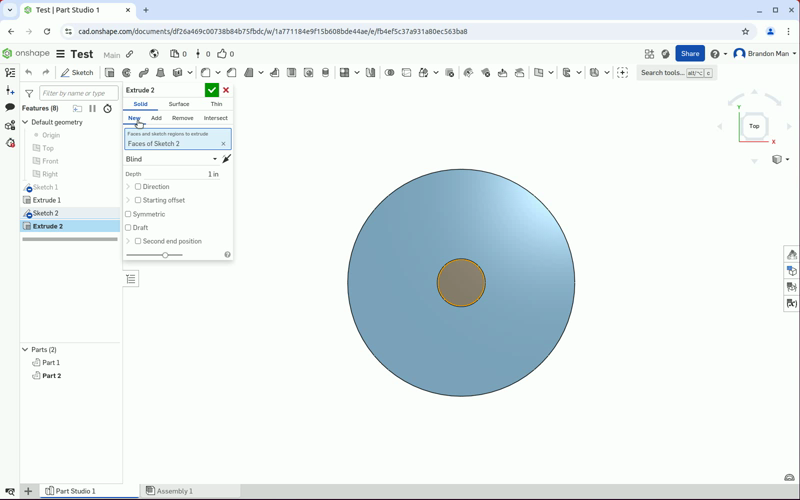
key(tab, 4)
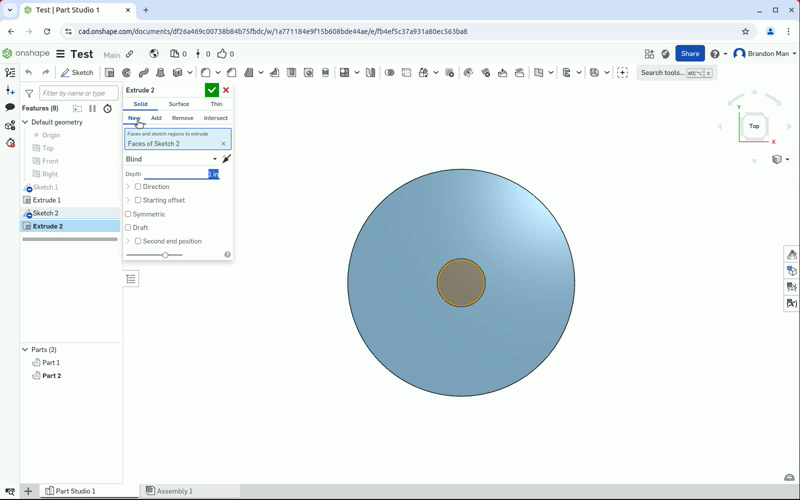
text(-3.129)
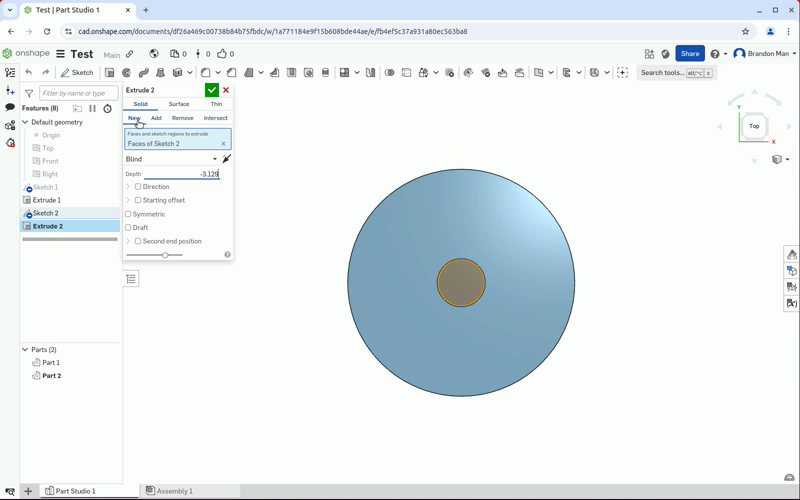
key(enter)
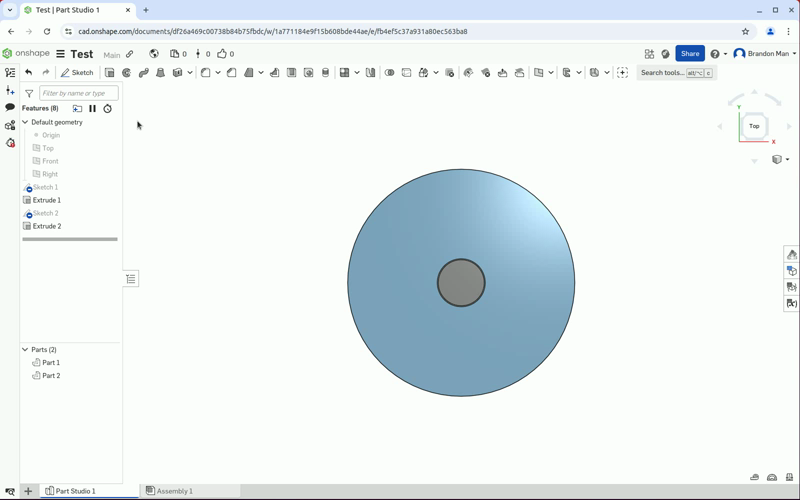
key(shift+h)
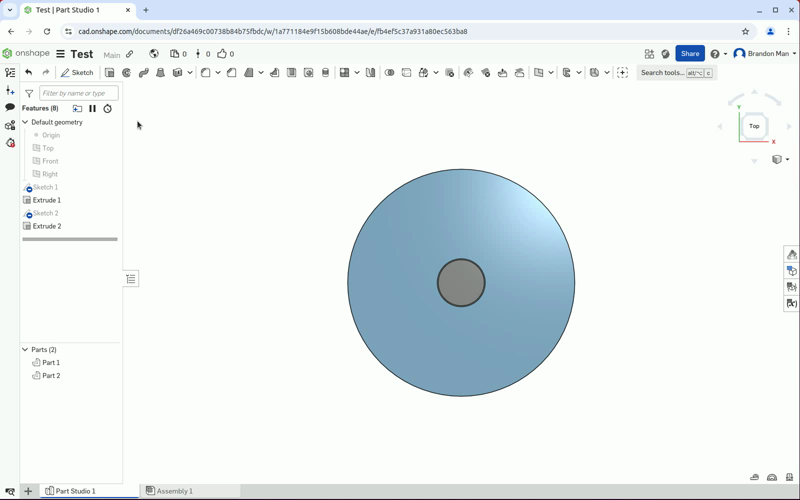
key(shift+h)
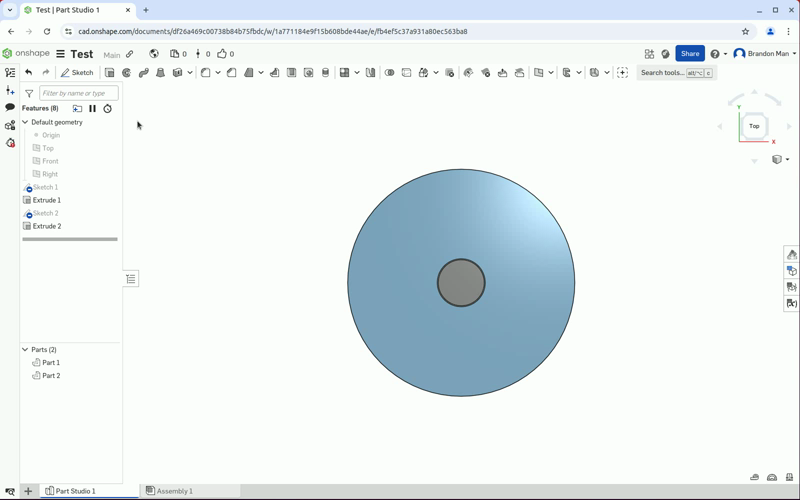
mouse_move(73, 189)
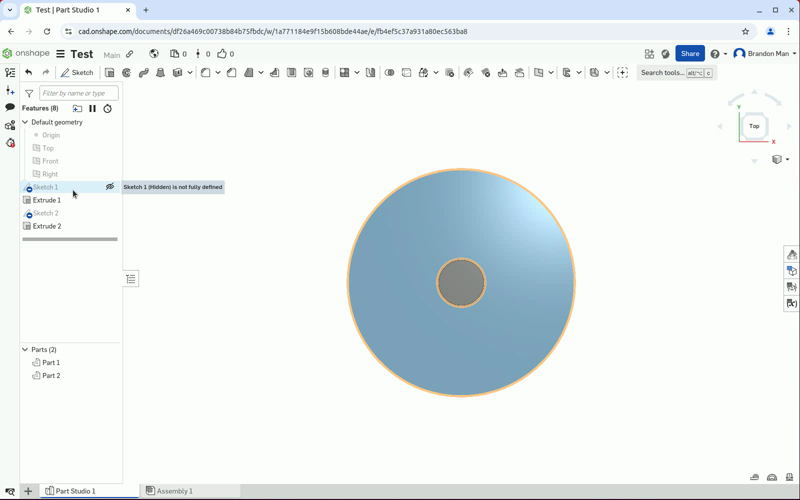
click(73, 189)
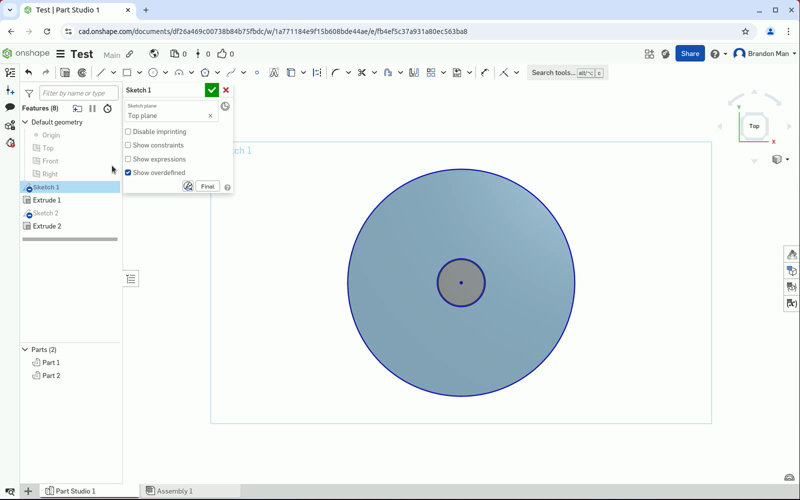
mouse_move(229, 92)
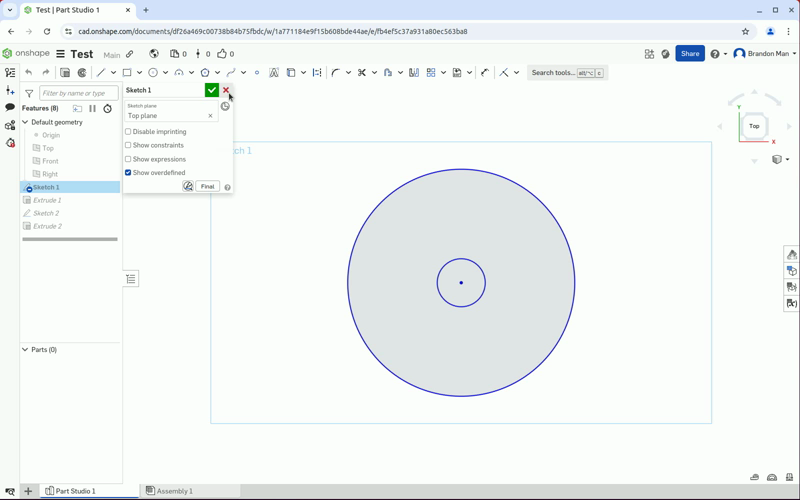
click(229, 92)
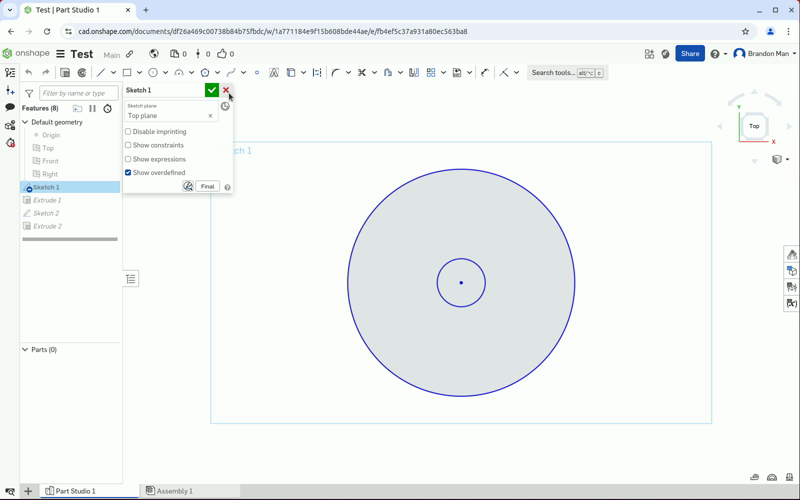
key(shift+s)
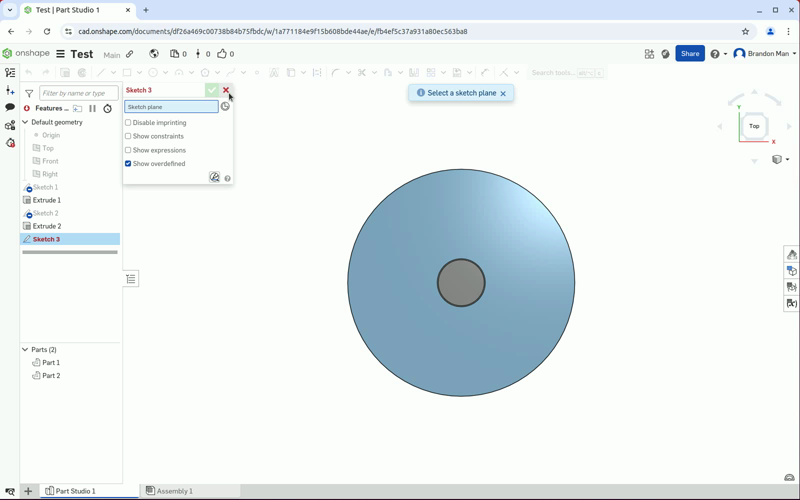
mouse_move(73, 150)
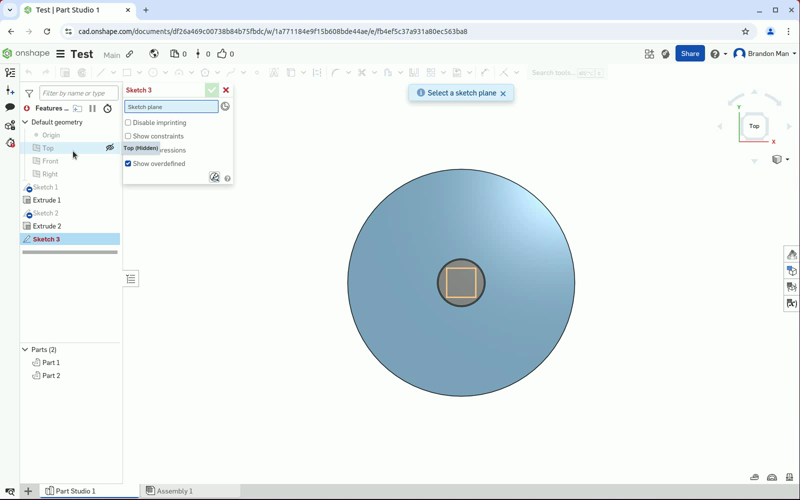
click(73, 150)
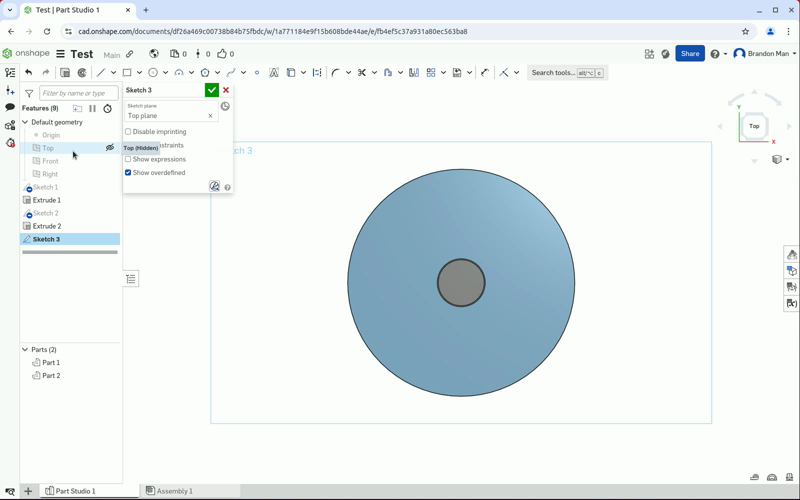
mouse_move(73, 352)
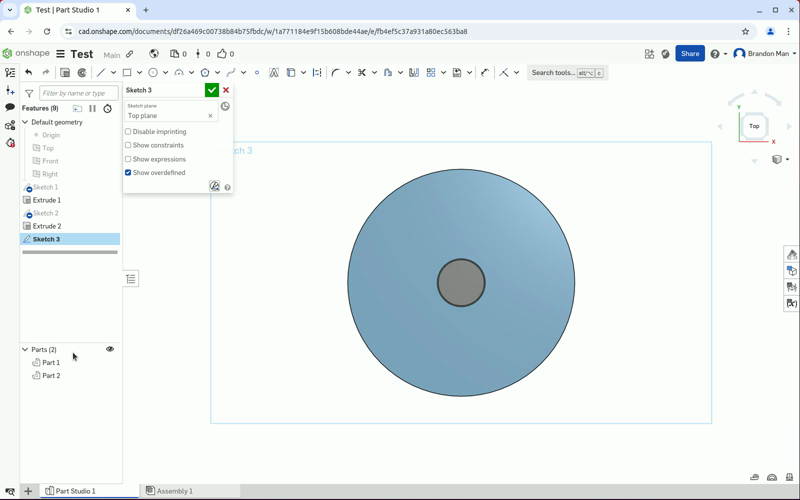
key(y)
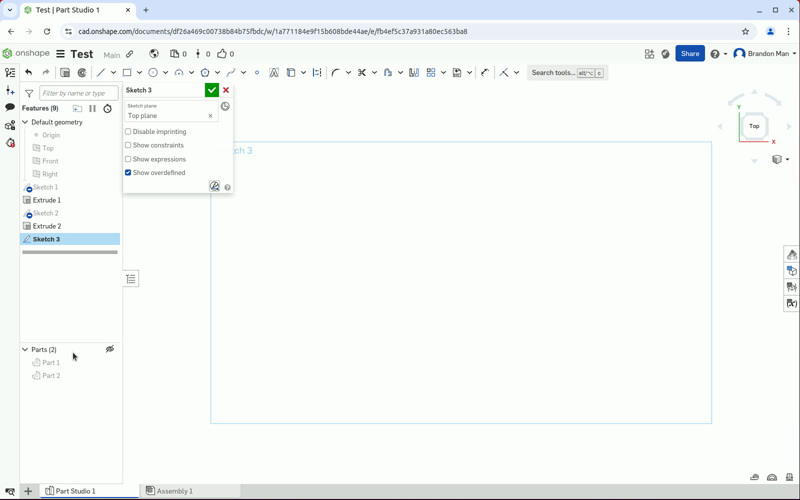
key(c)
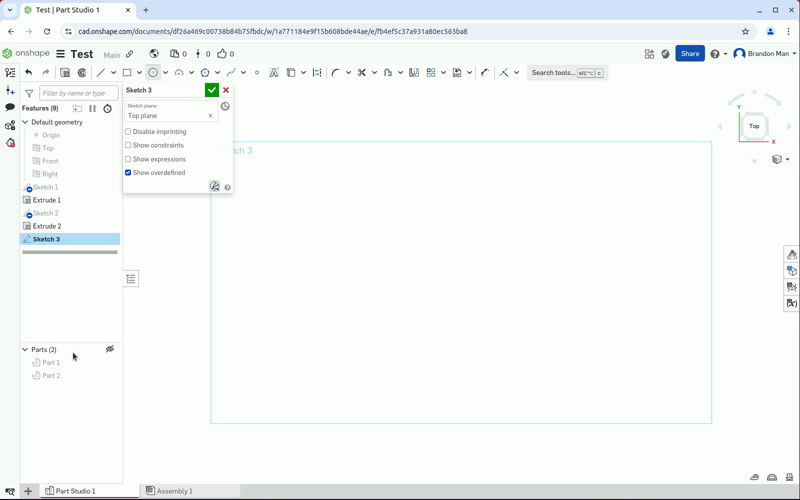
key_down(shift)
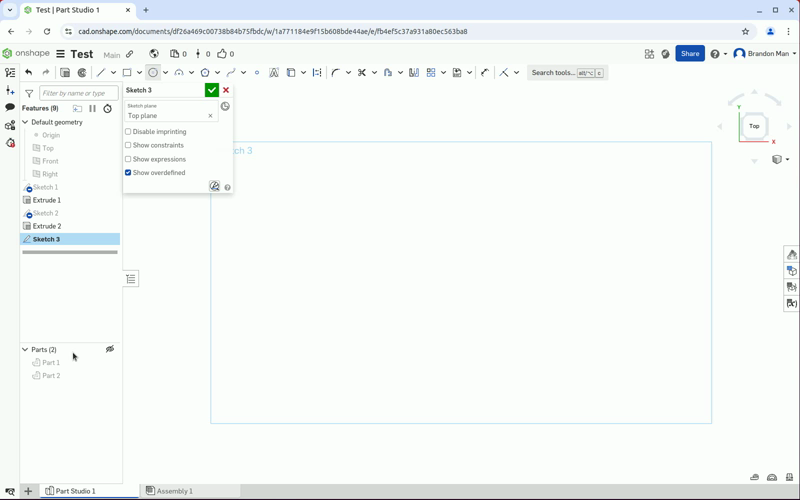
mouse_move(461, 282)
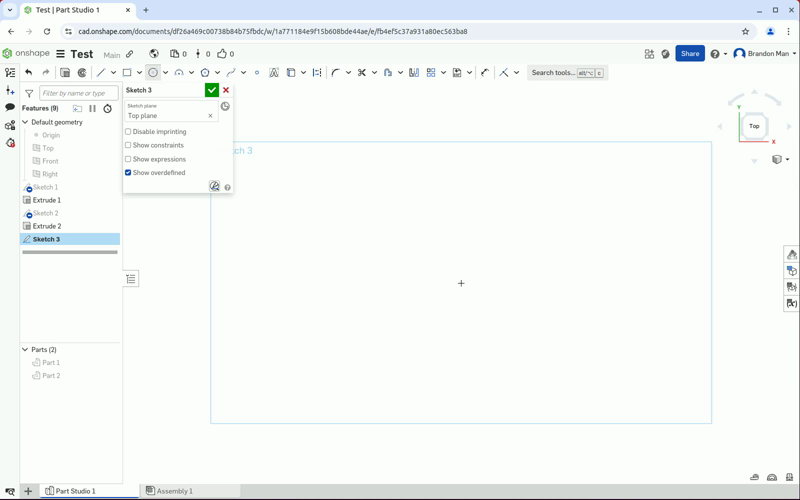
click(461, 282)
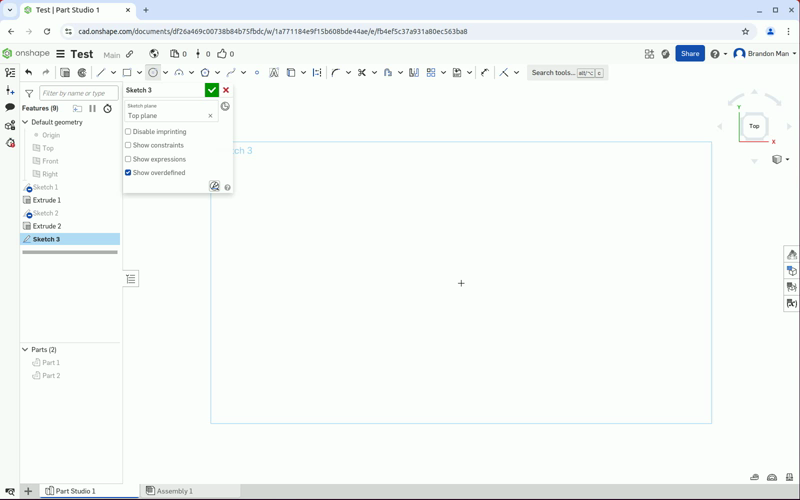
key_up(shift)
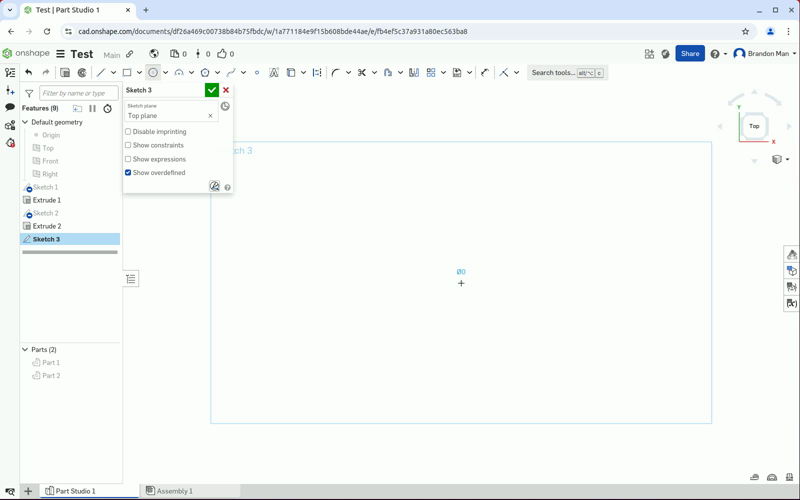
mouse_move(484, 282)
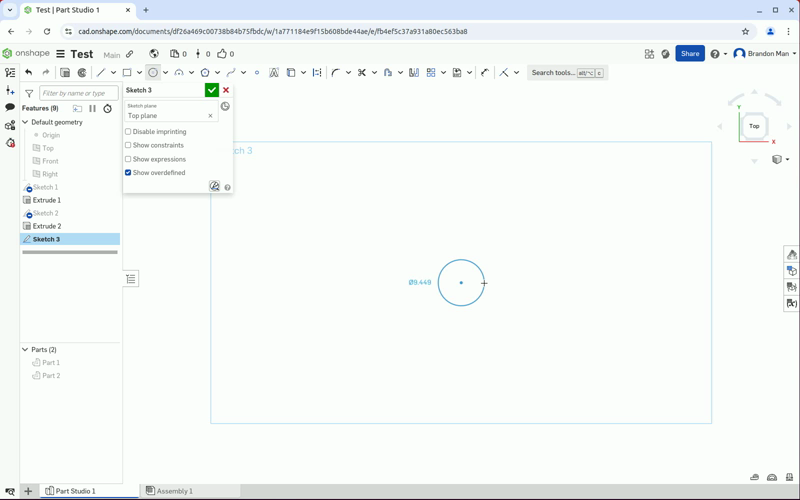
click(484, 282)
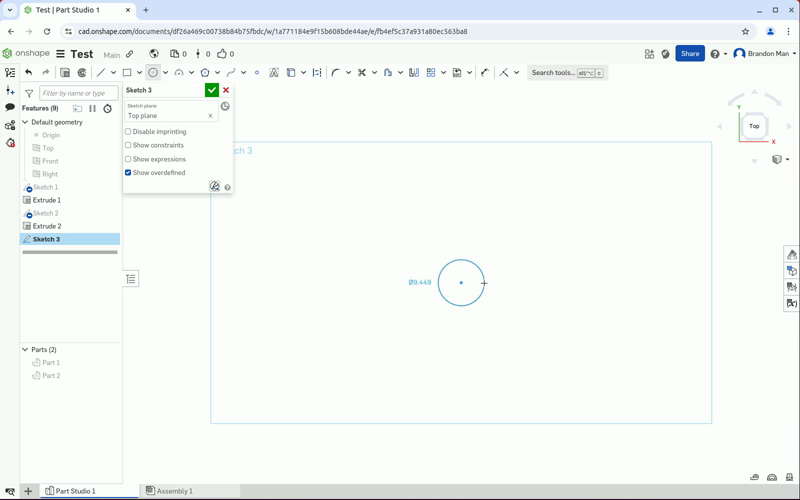
key(esc)
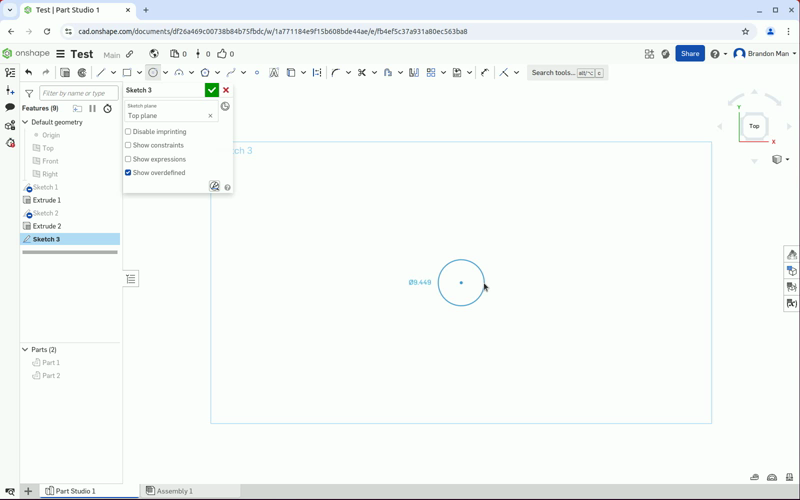
mouse_move(482, 285)
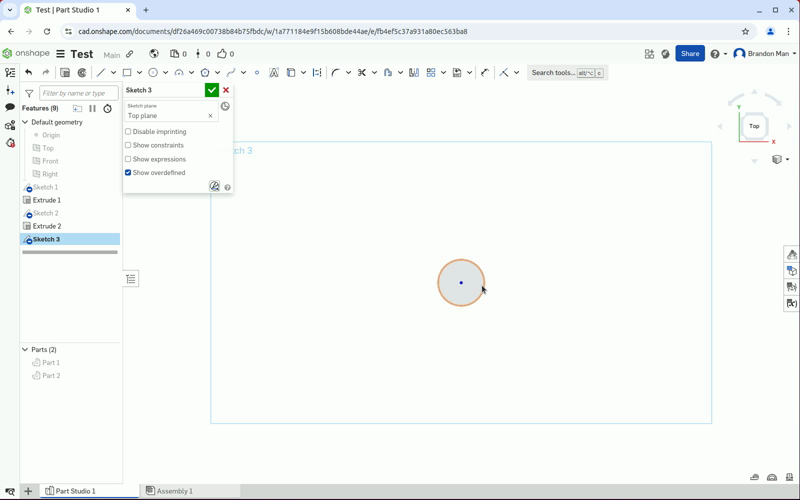
scroll(6)
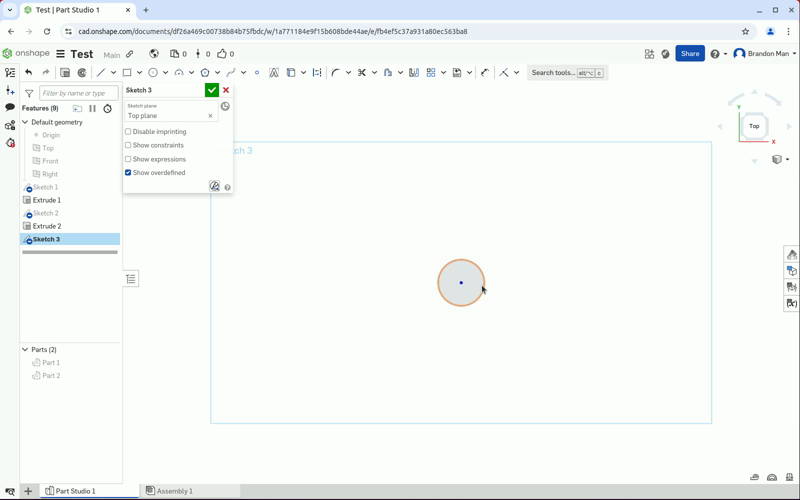
scroll(6)
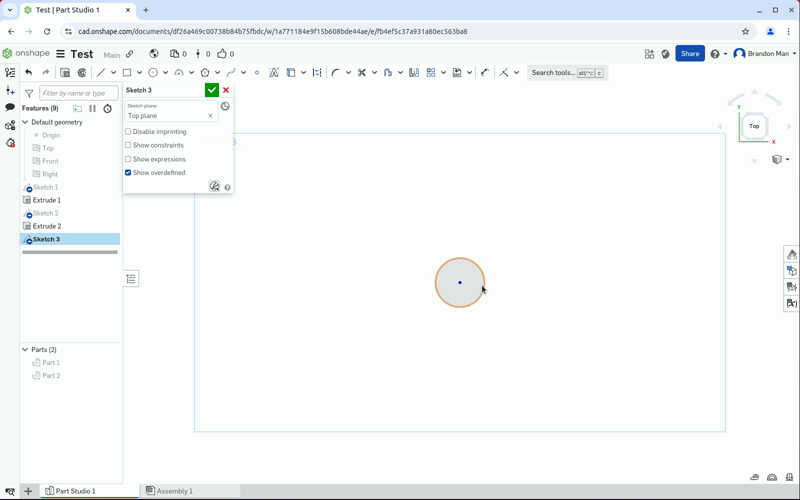
scroll(6)
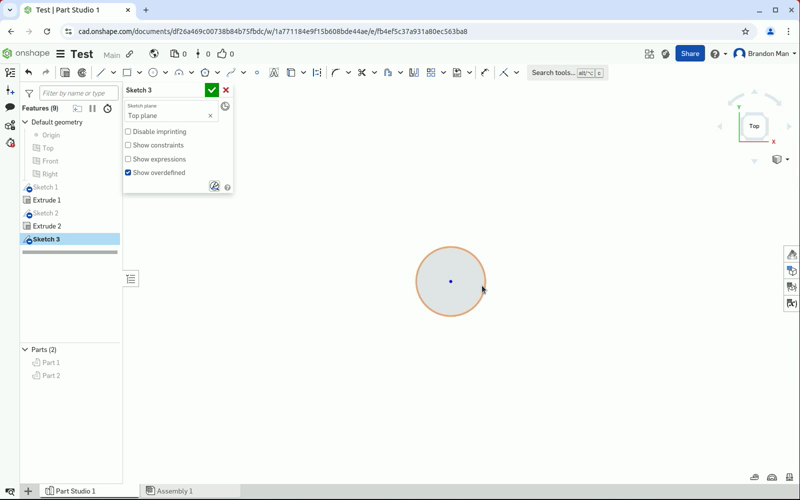
scroll(6)
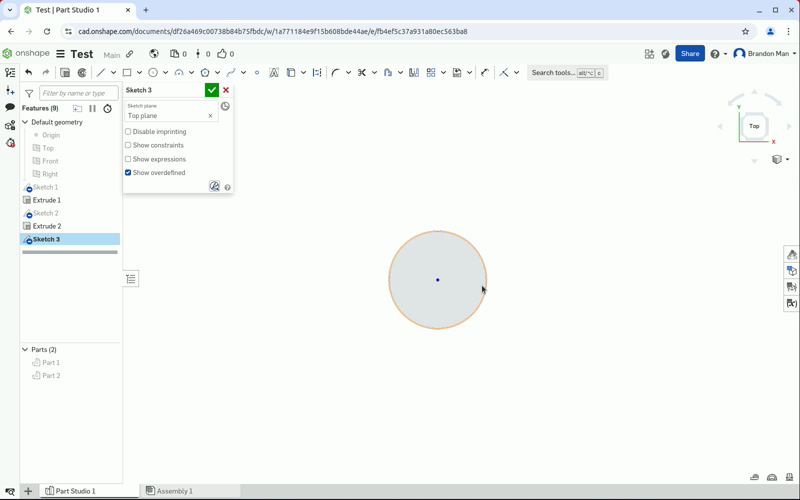
scroll(6)
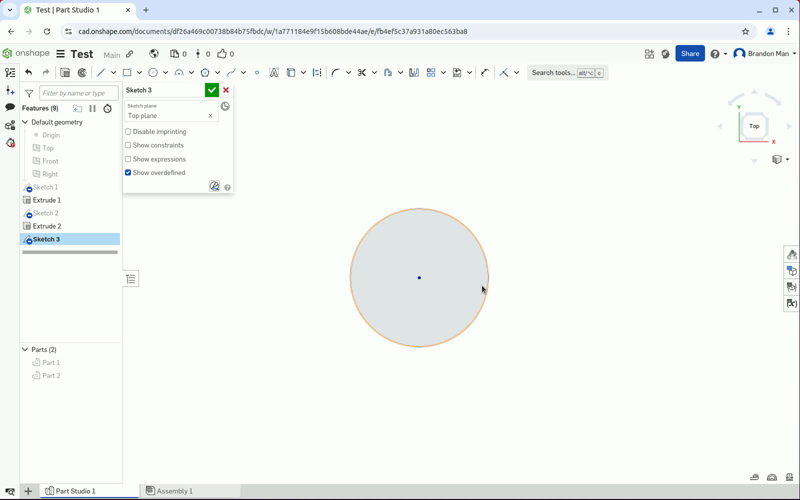
scroll(6)
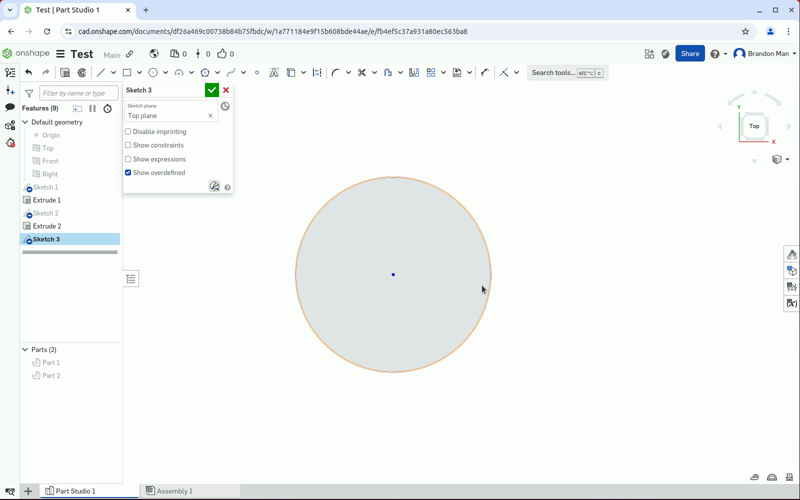
scroll(6)
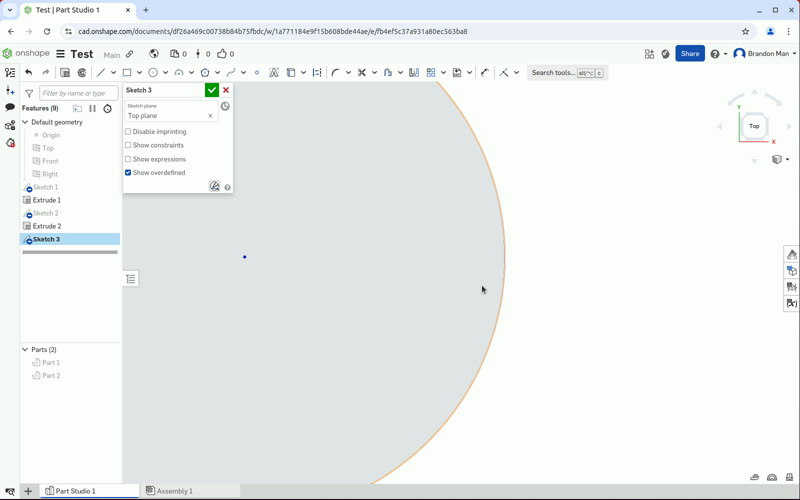
click(482, 285)
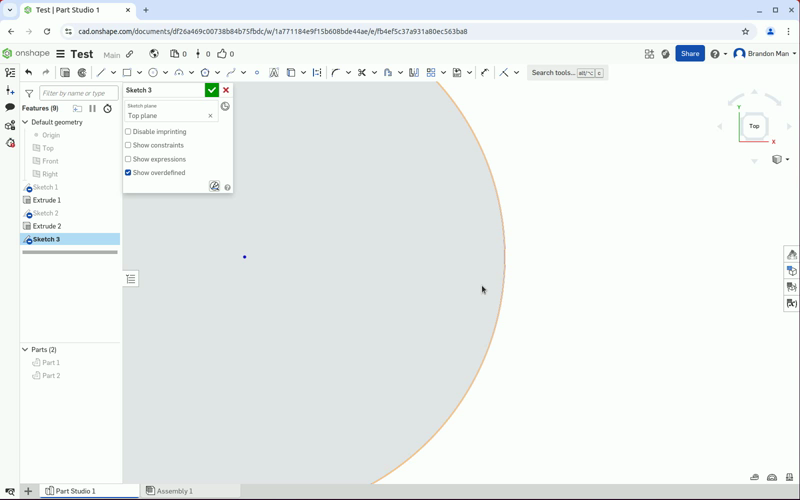
scroll(-6)
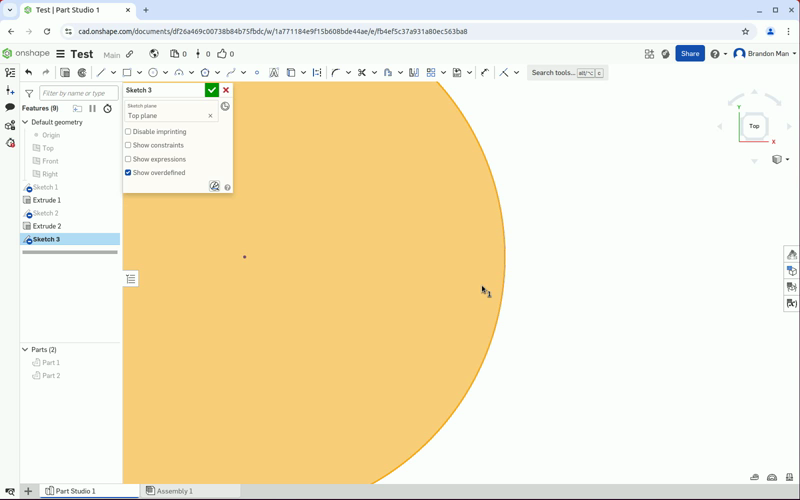
scroll(-6)
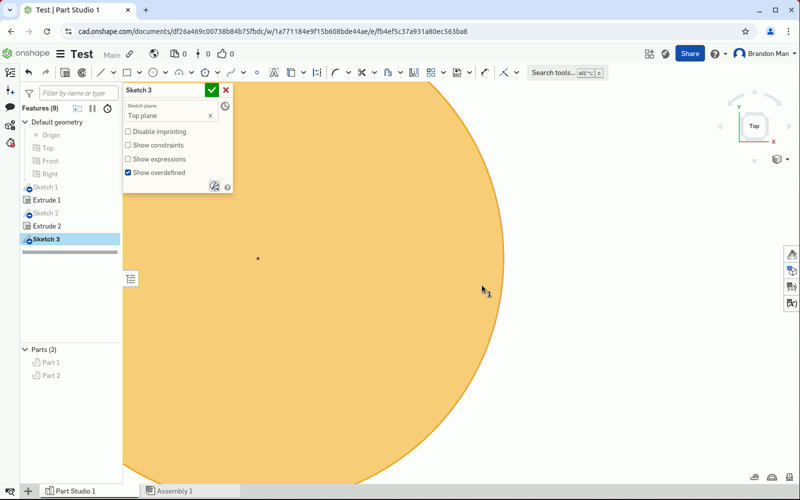
scroll(-6)
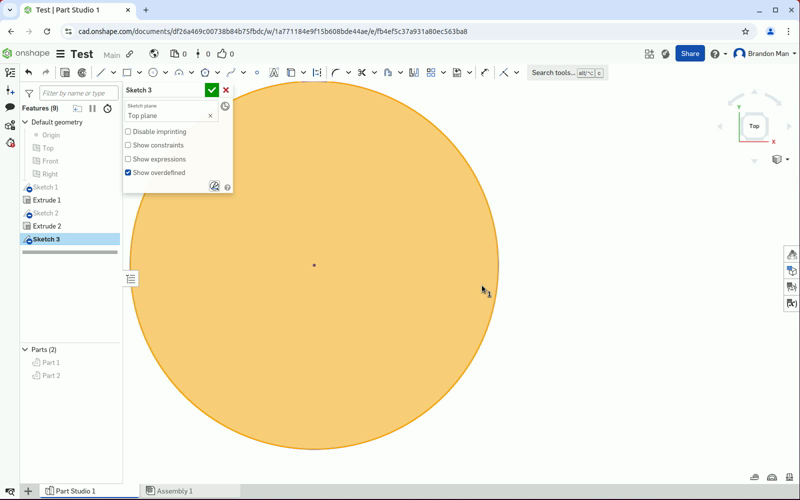
scroll(-6)
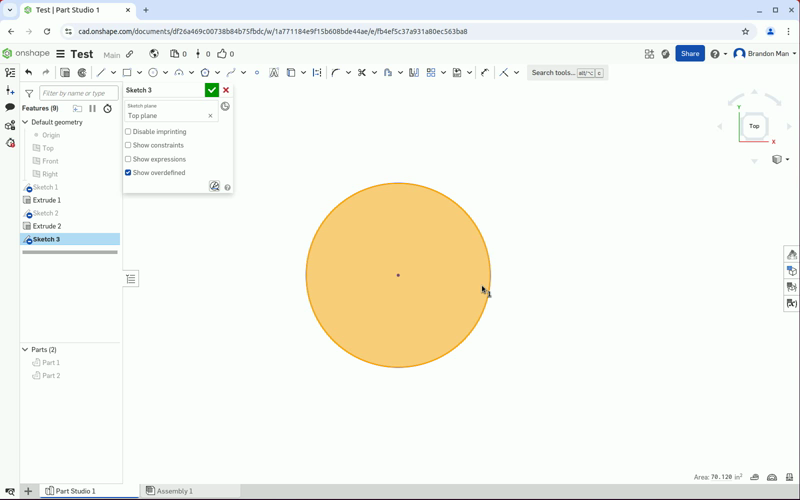
scroll(-6)
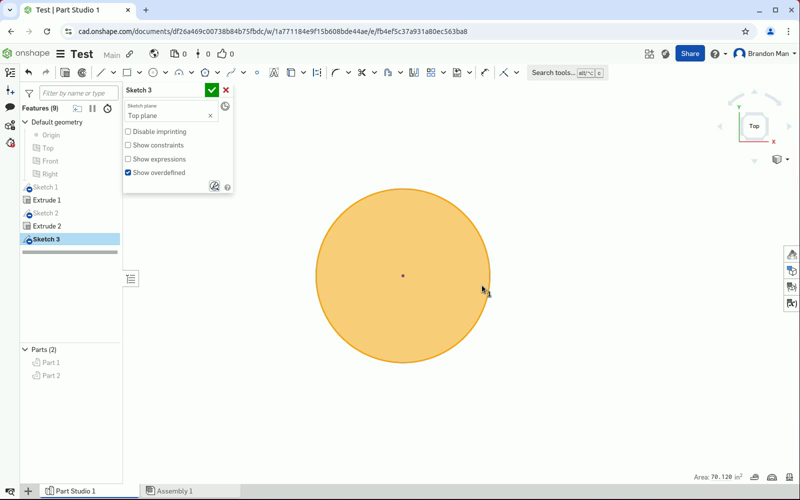
scroll(-6)
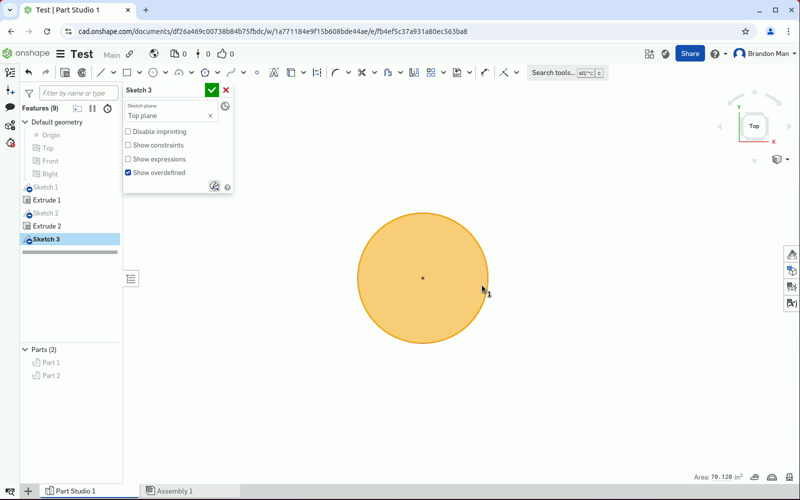
scroll(-6)
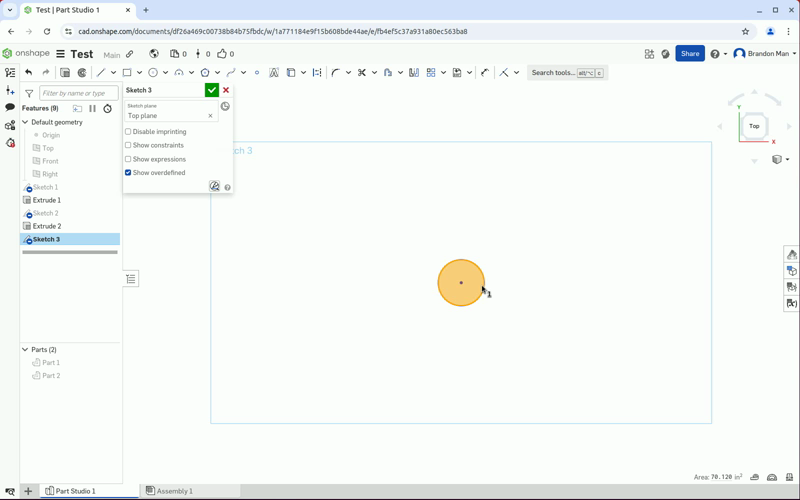
mouse_move(73, 352)
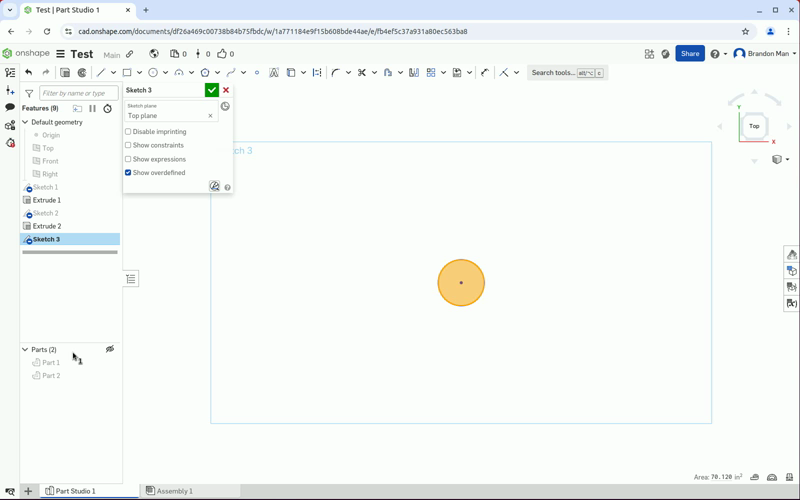
key(shift+y)
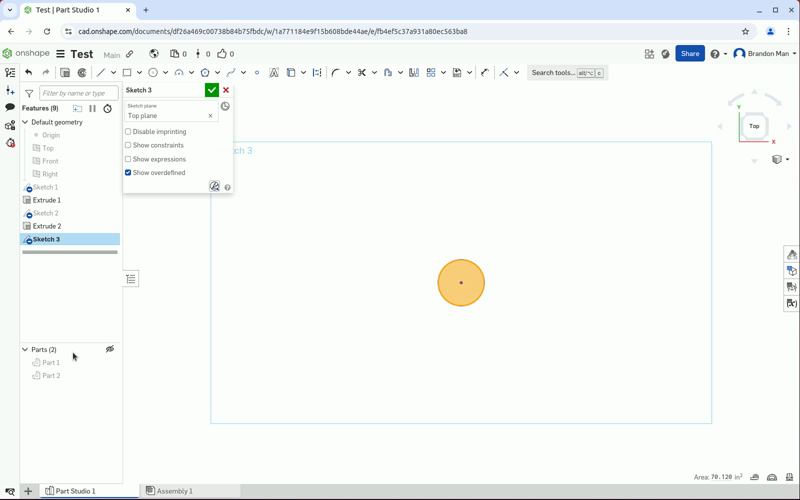
key(shift+e)
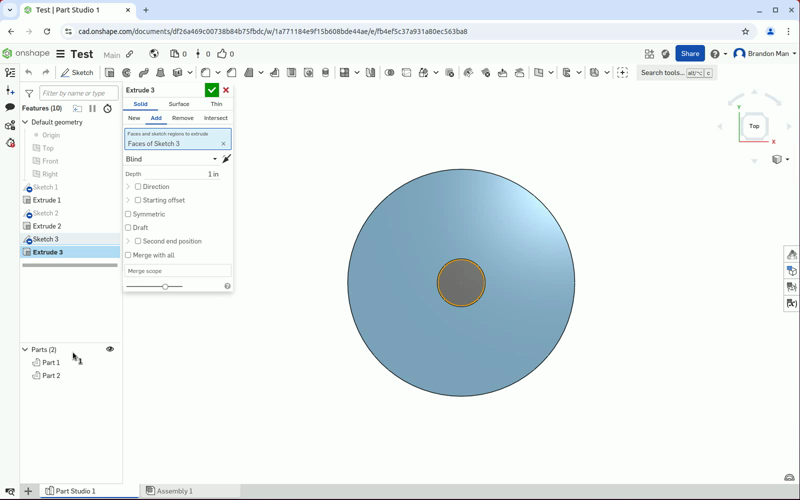
mouse_move(143, 106)
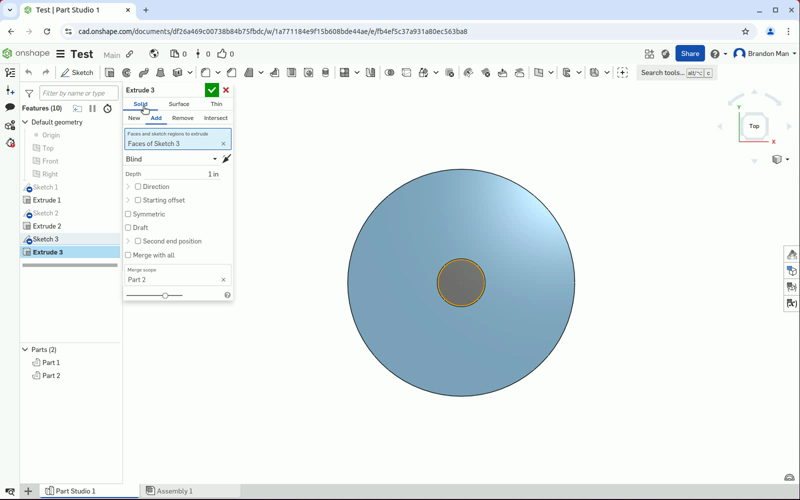
click(143, 106)
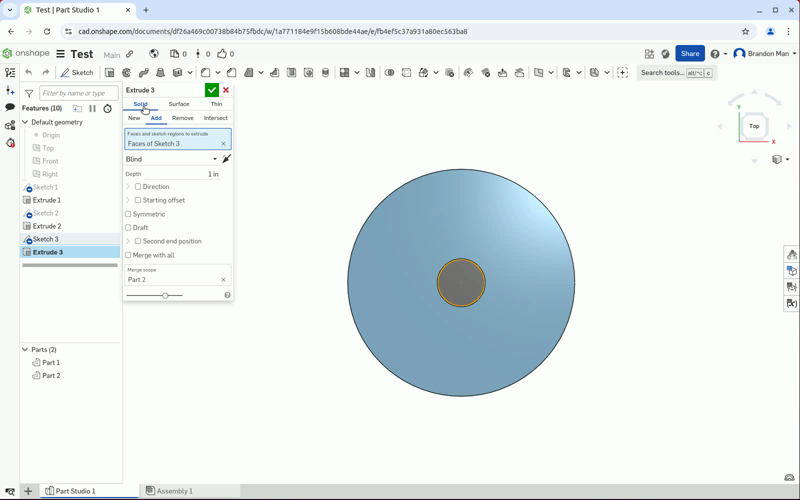
mouse_move(137, 120)
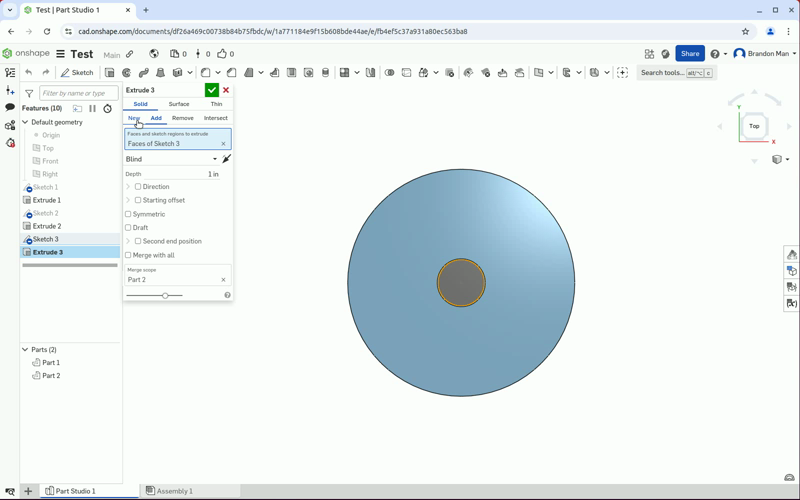
click(137, 120)
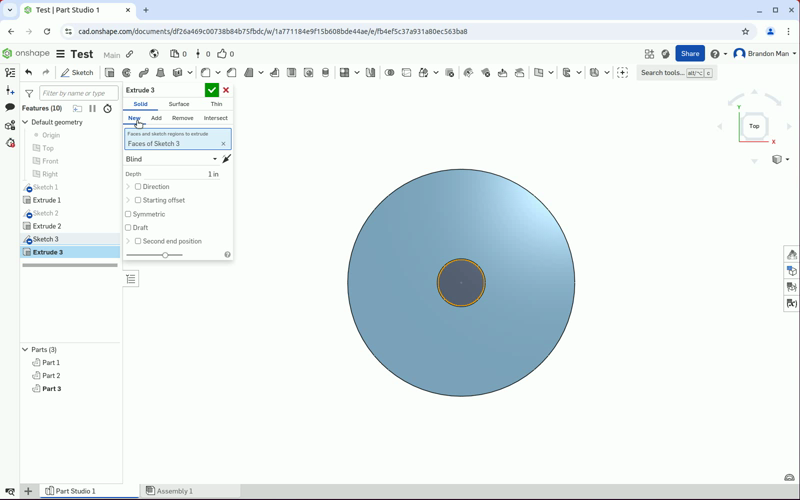
key(tab, 4)
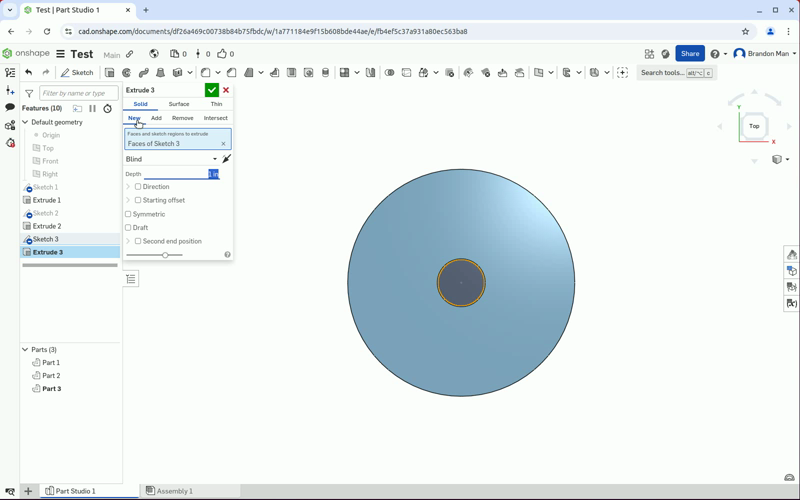
text(4.574)
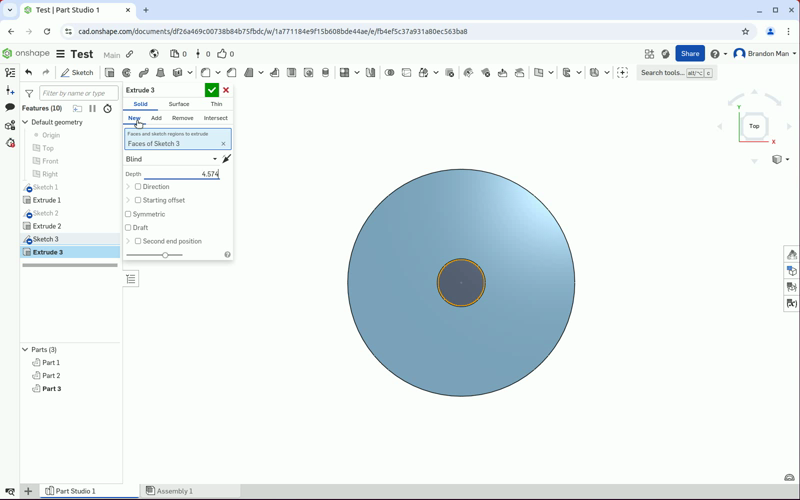
key(enter)
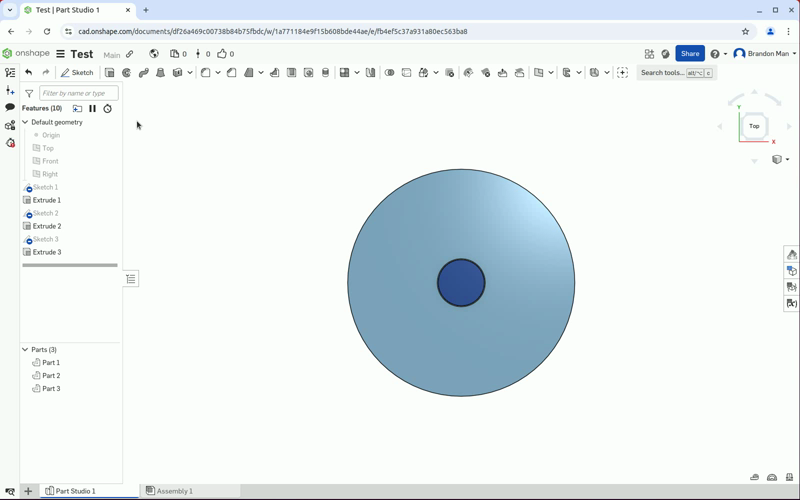
key(shift+h)
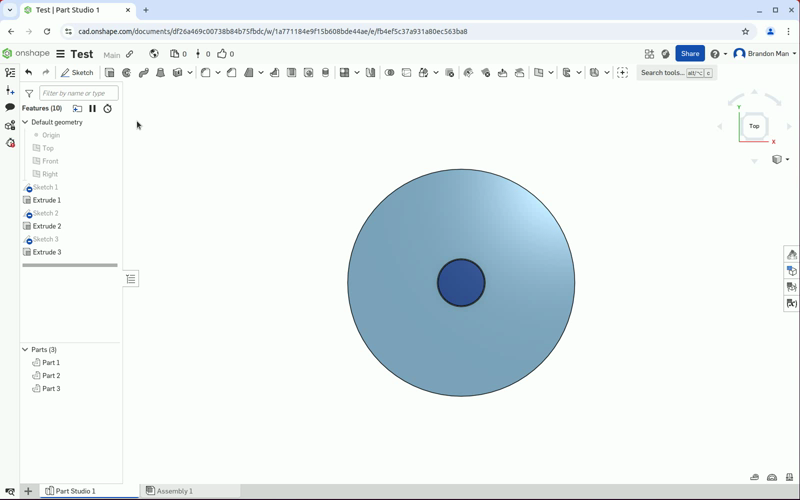
key(shift+h)
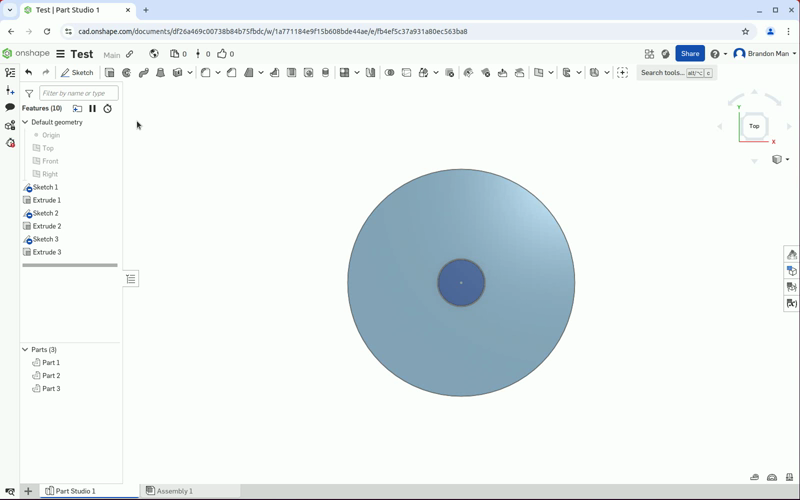
key(shift+7)
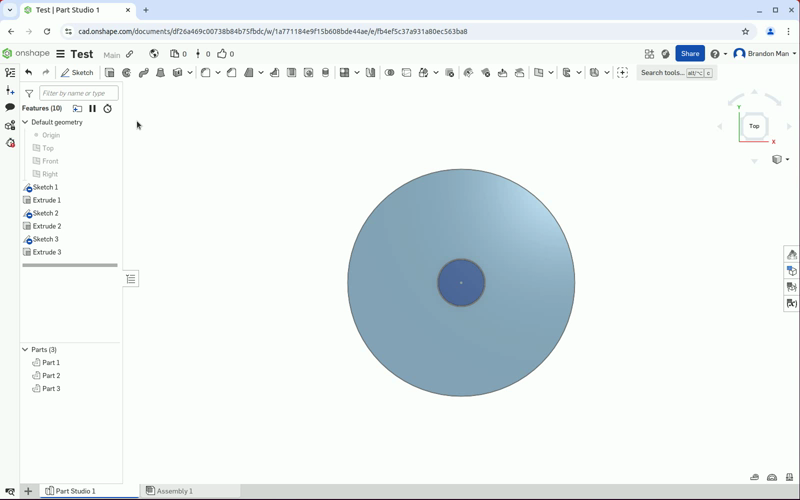
key(up, 3)
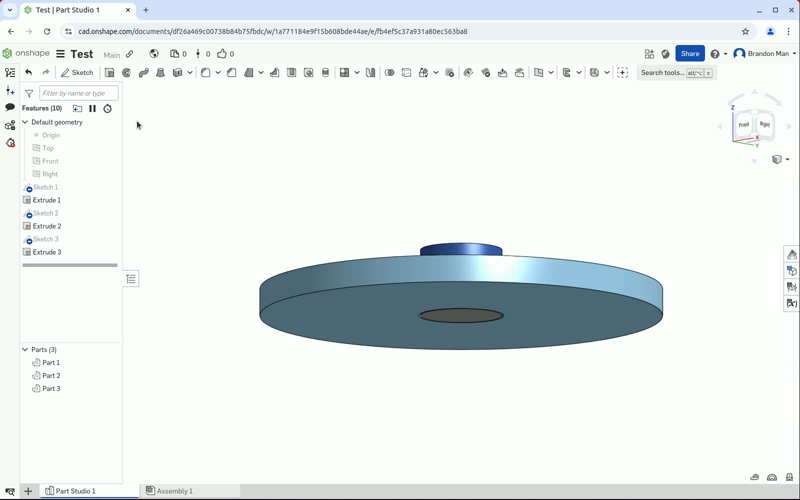
key(left, 3)
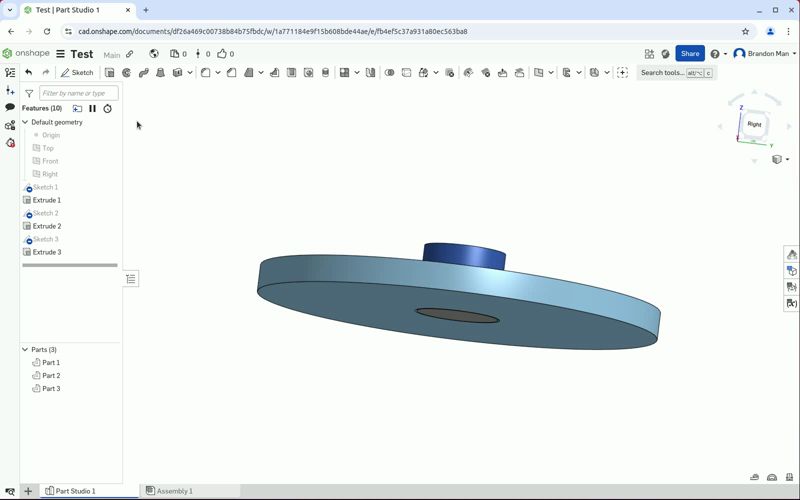
key(right, 3)
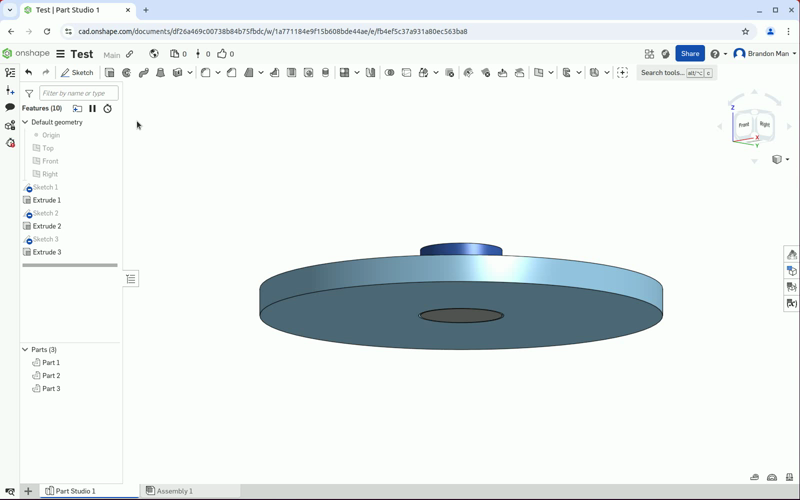
key(down, 3)
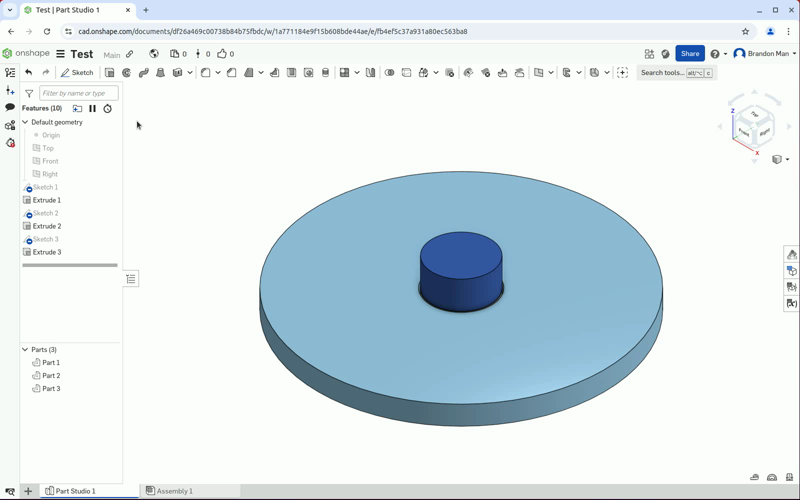
mouse_move(73, 189)
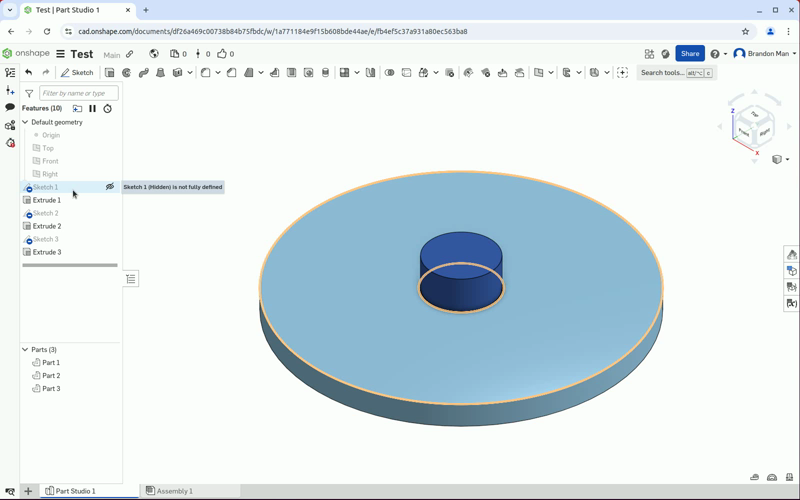
click(73, 189)